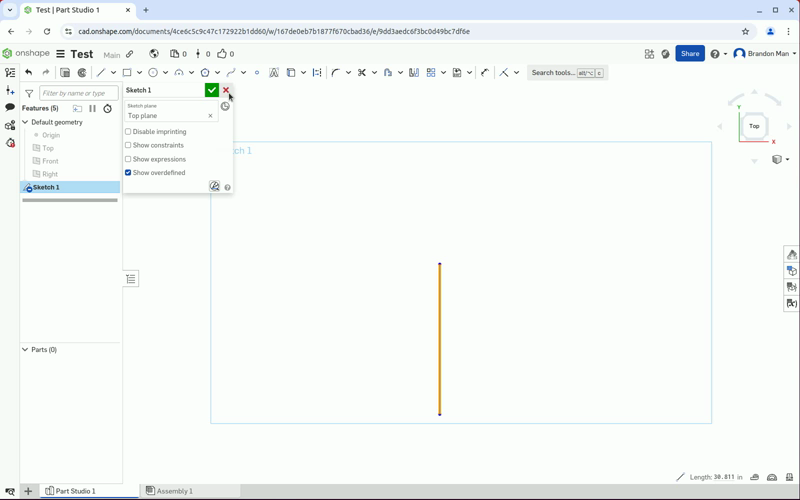
key(shift+h)
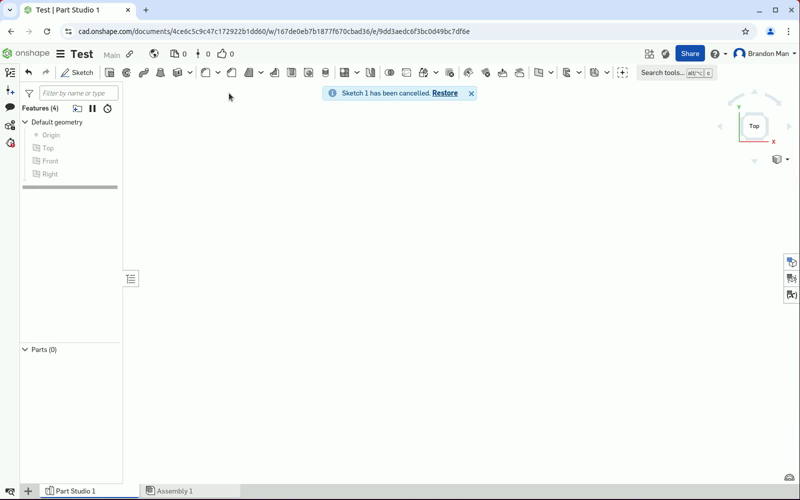
mouse_move(73, 352)
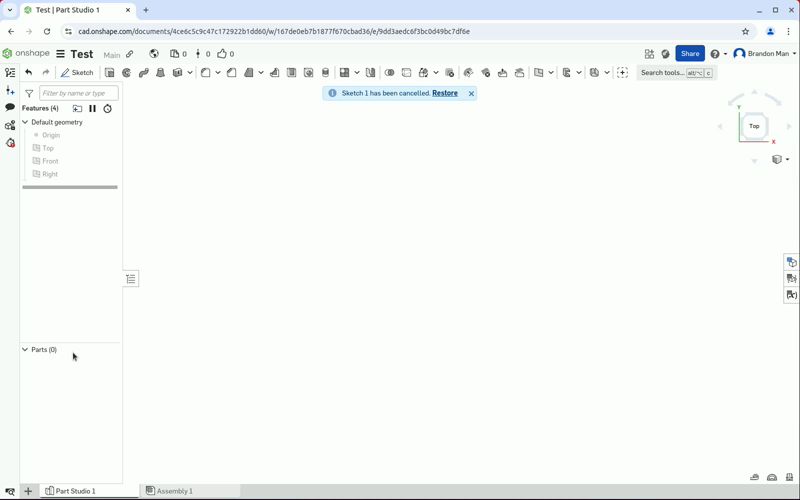
key(y)
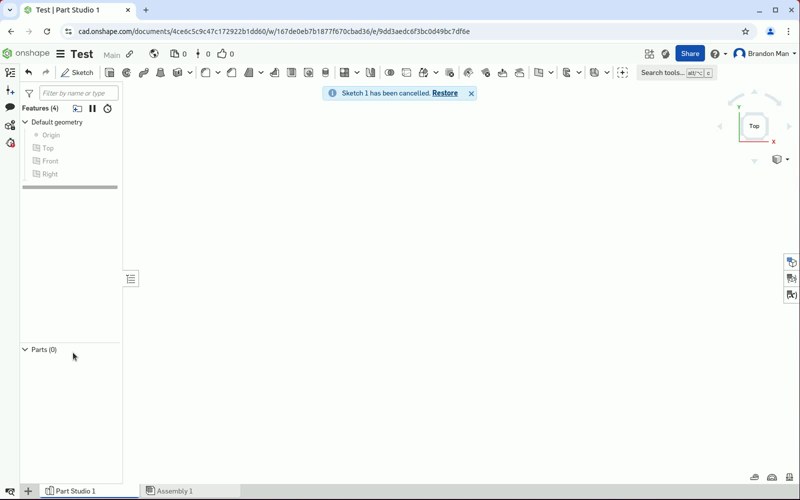
key(shift+p)
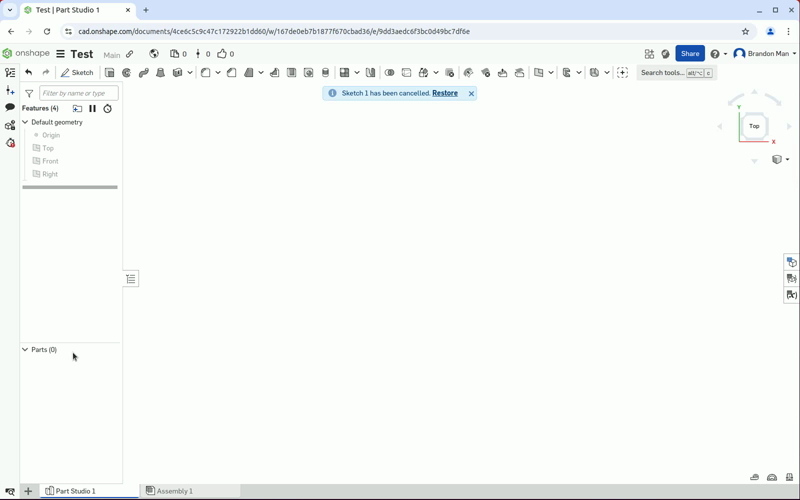
key(space)
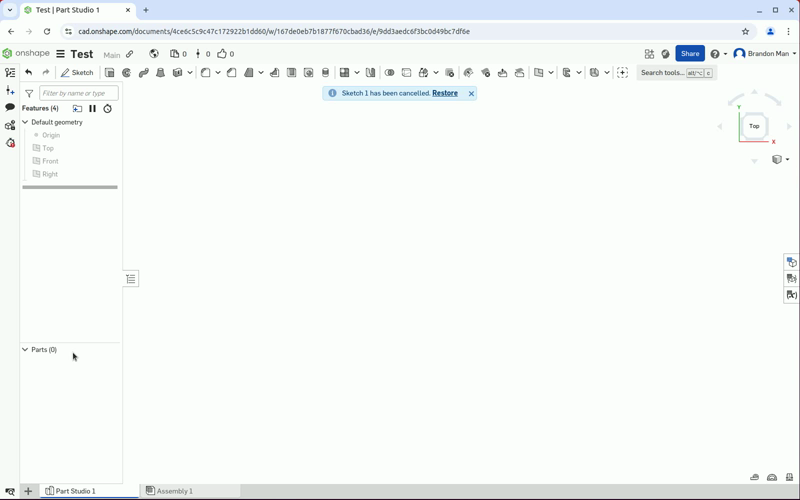
key_down(shift)
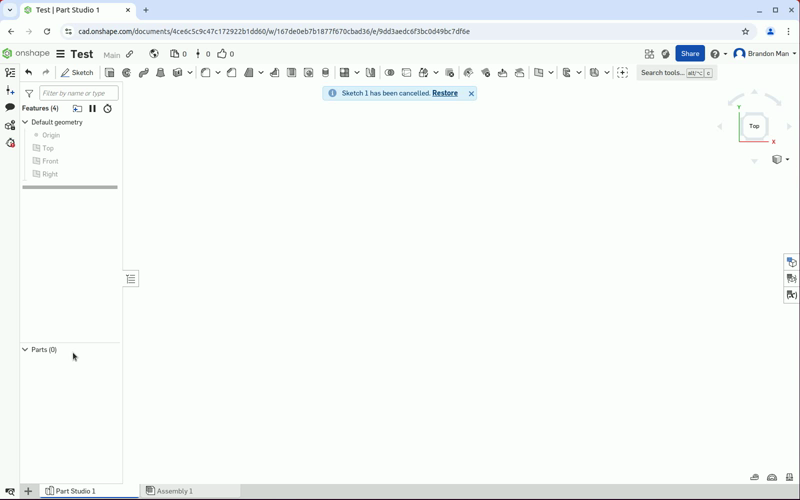
key(up)
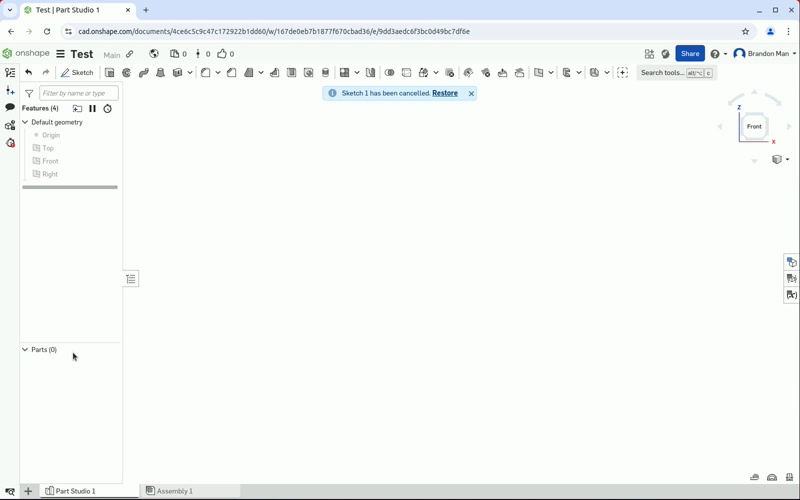
key_up(shift)
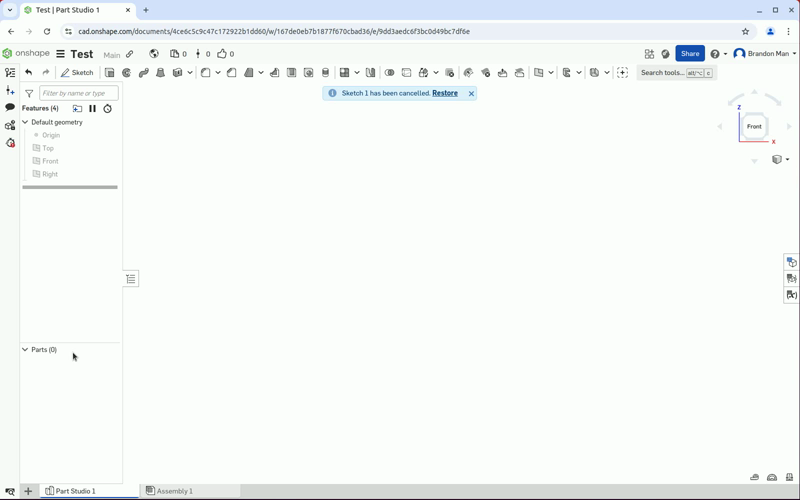
mouse_move(73, 352)
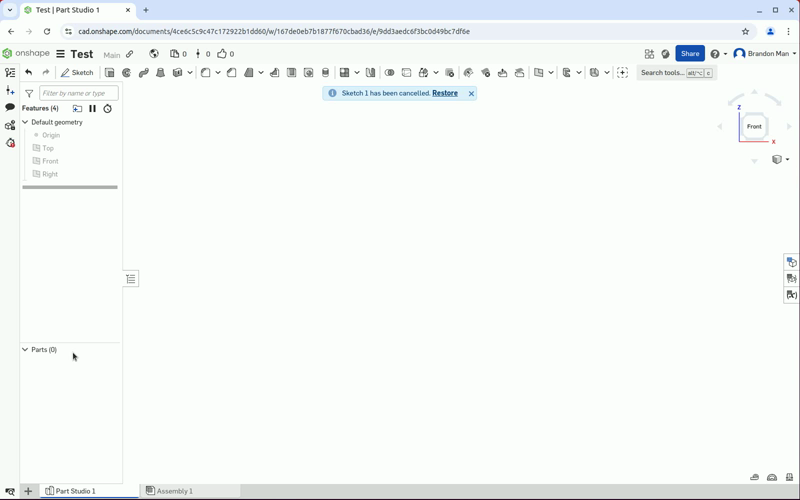
key(shift+y)
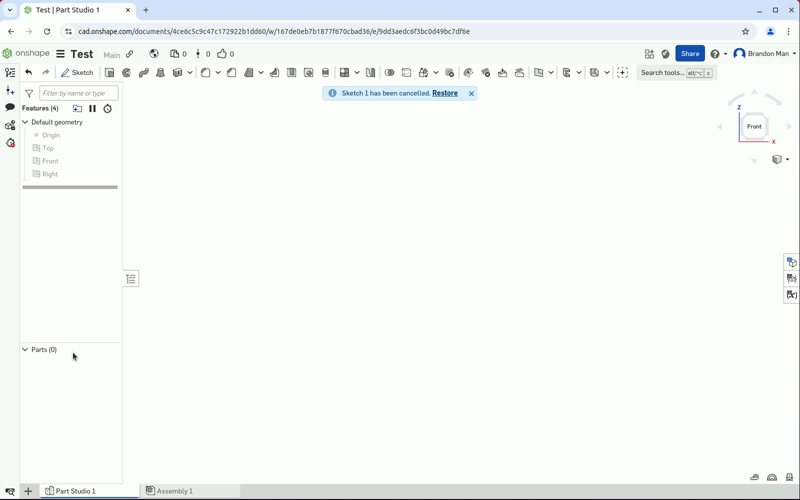
key(shift+s)
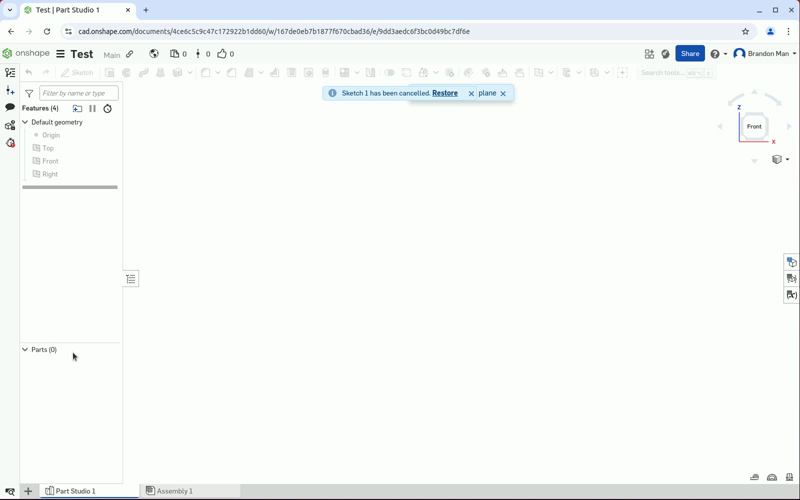
mouse_move(73, 163)
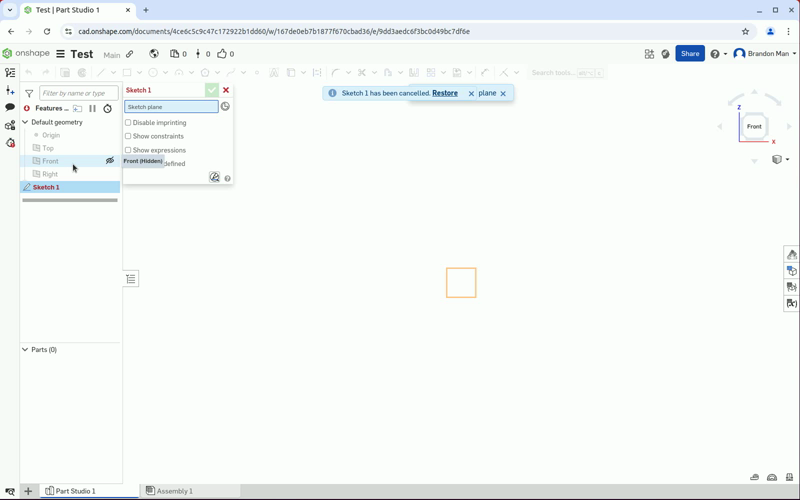
click(73, 163)
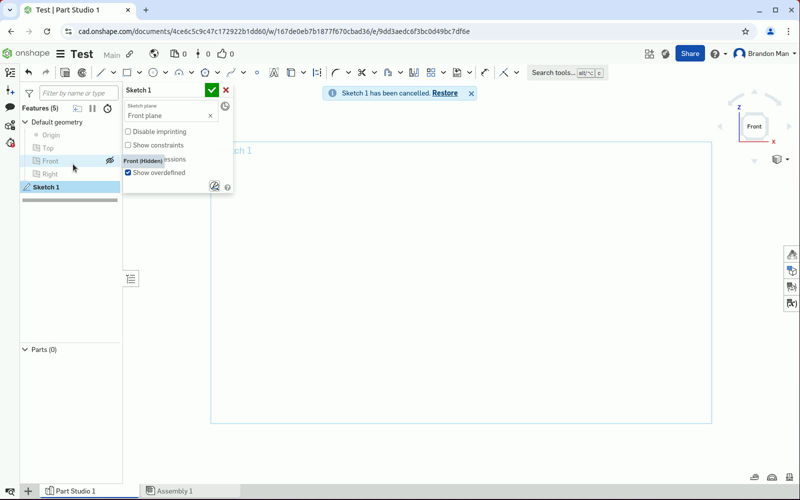
mouse_move(73, 352)
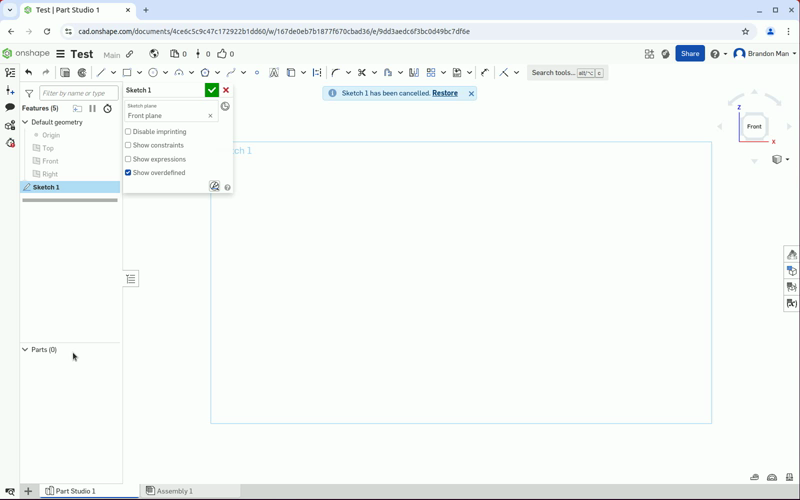
key(y)
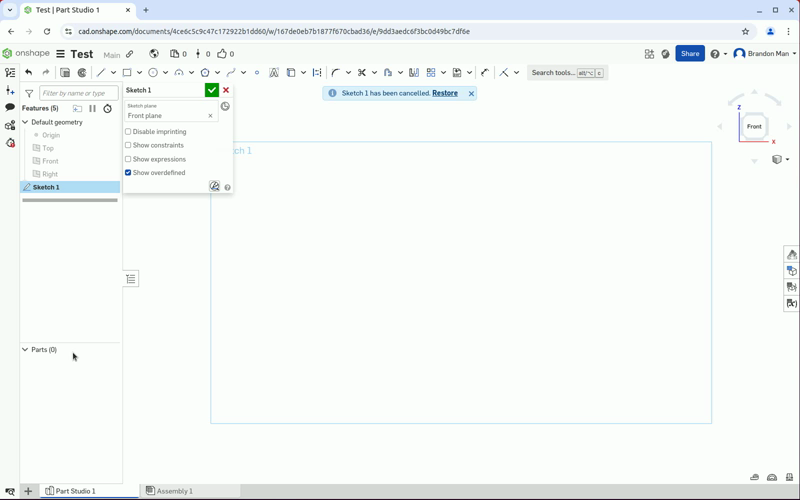
key(l)
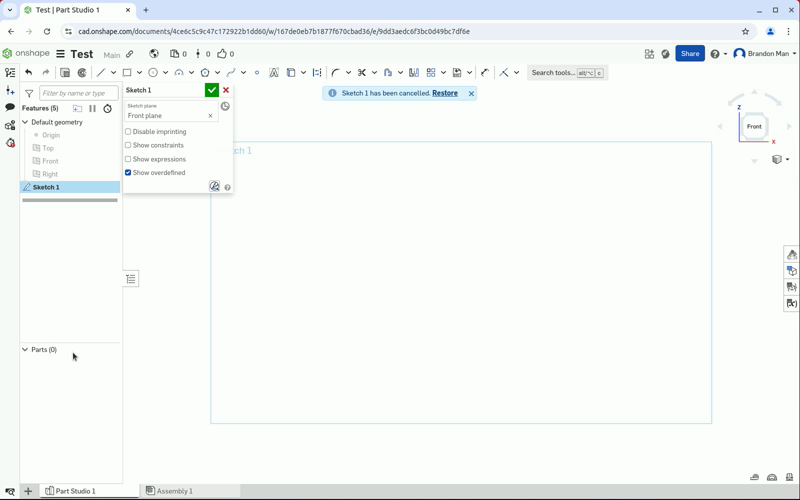
key_down(shift)
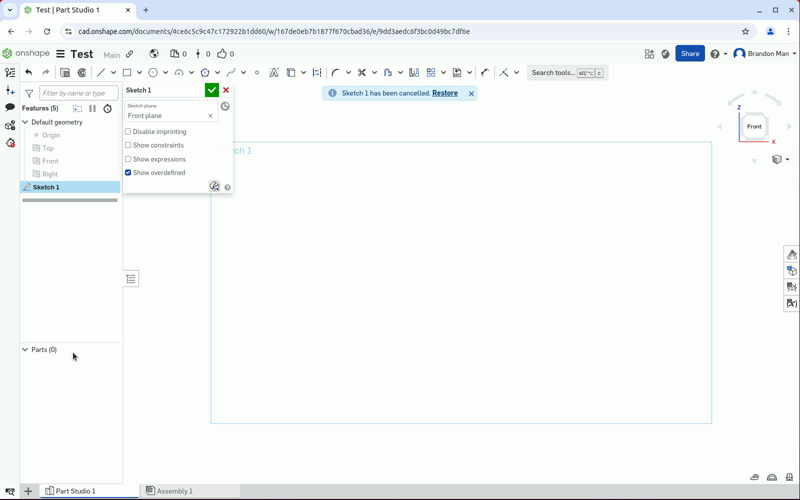
mouse_move(348, 339)
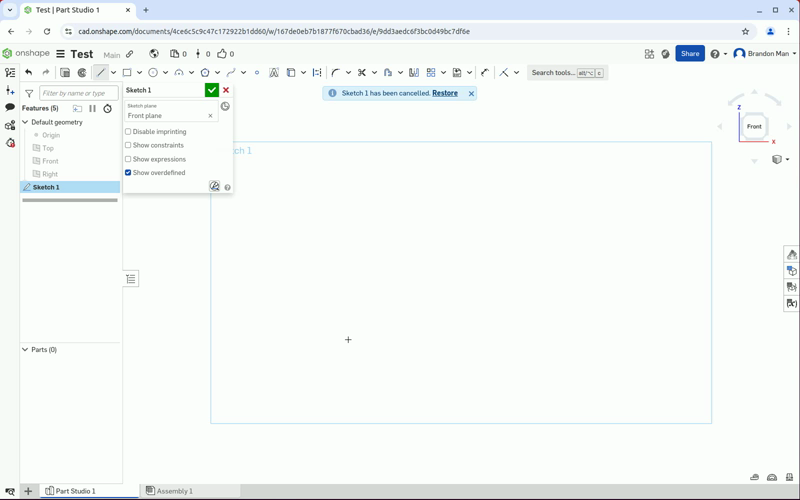
click(348, 339)
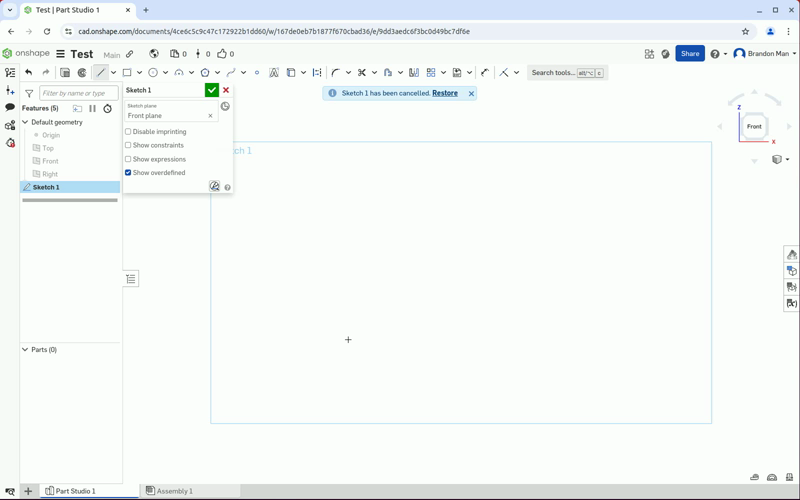
key_up(shift)
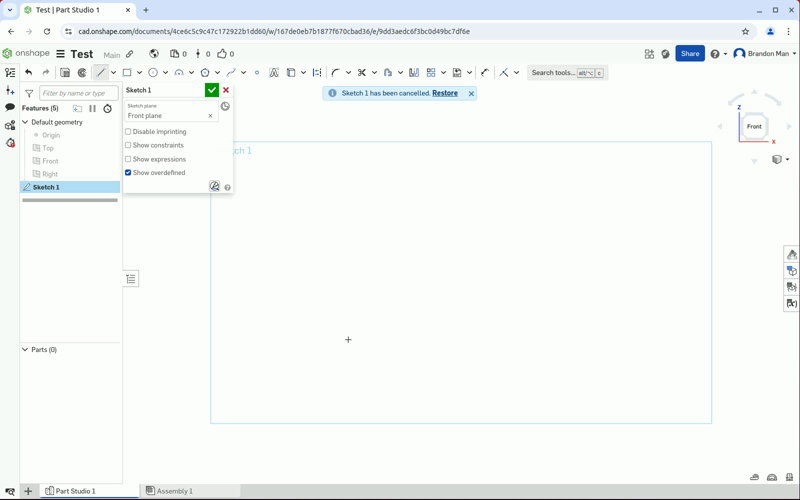
key_down(shift)
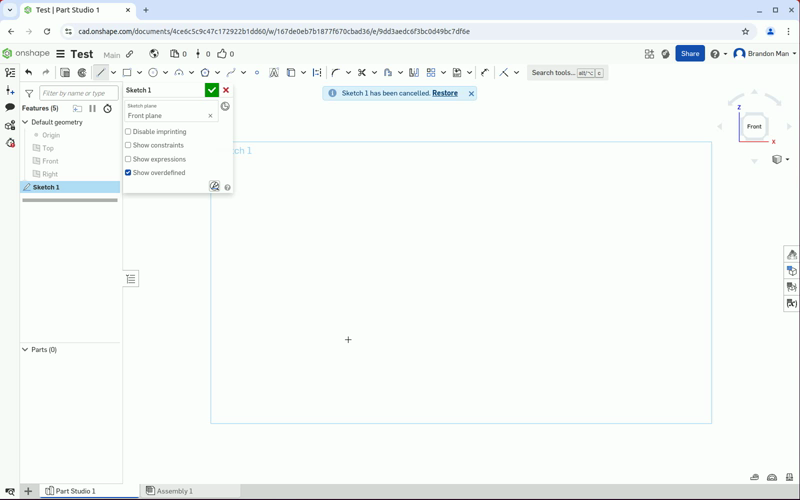
mouse_move(572, 339)
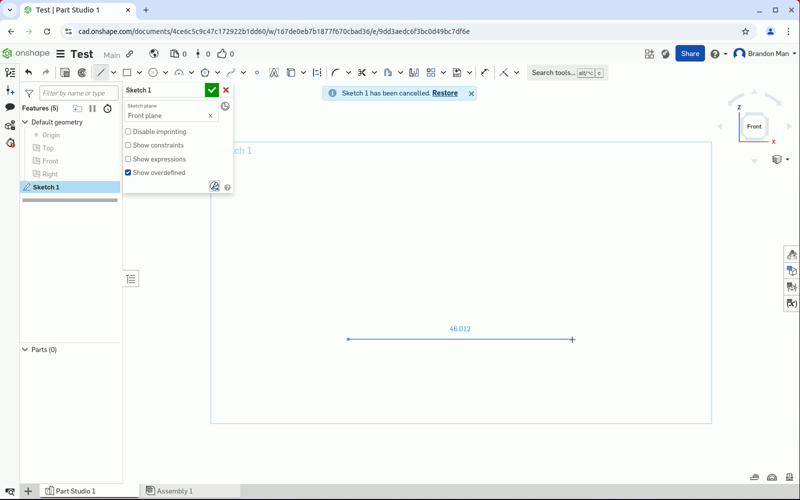
click(572, 339)
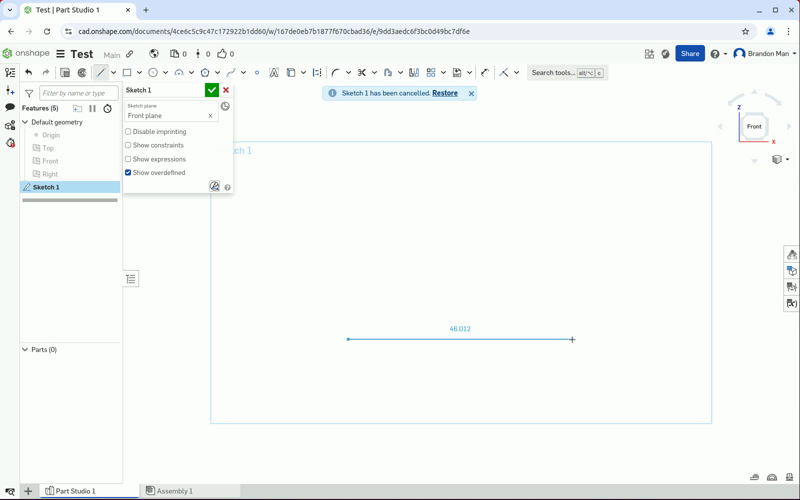
key_up(shift)
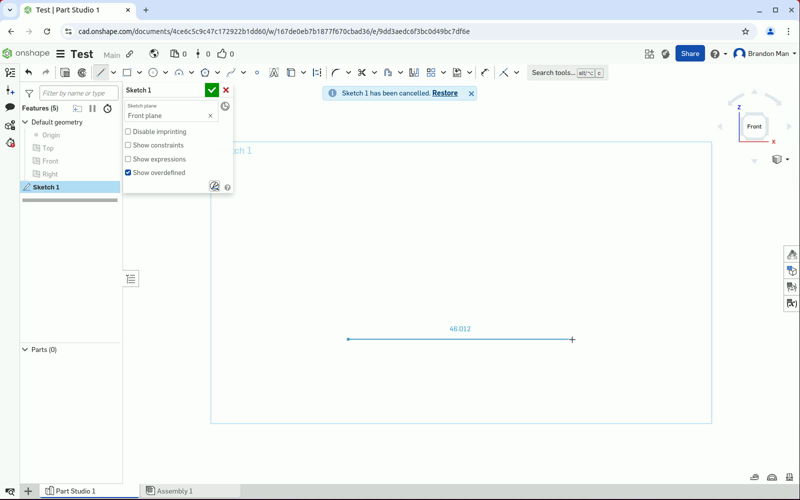
key_down(shift)
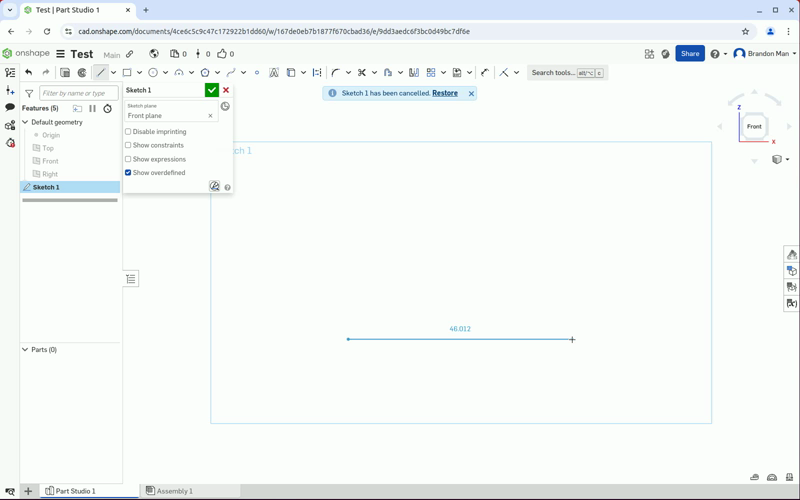
mouse_move(572, 226)
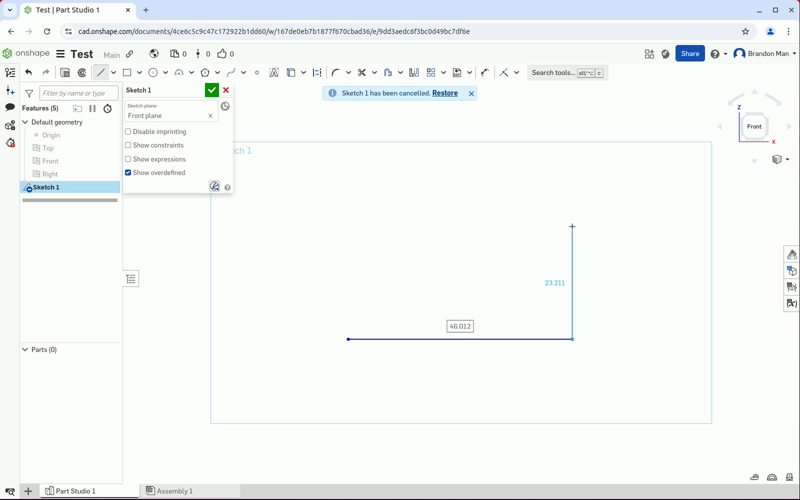
click(572, 226)
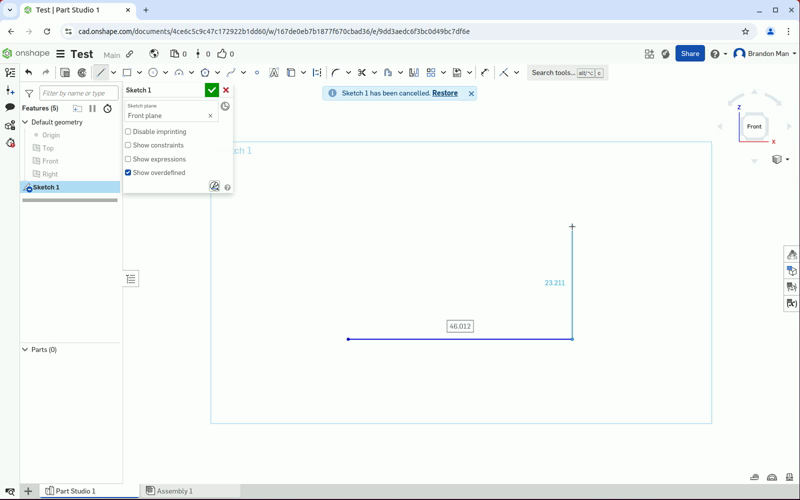
key_up(shift)
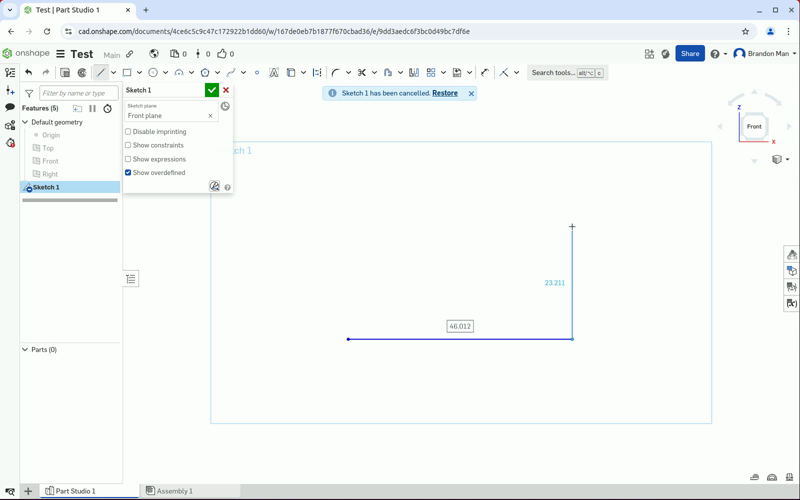
key_down(shift)
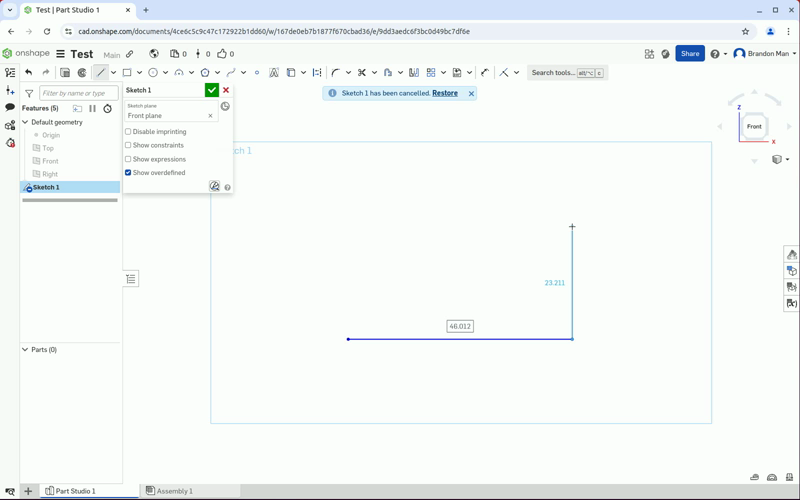
mouse_move(348, 226)
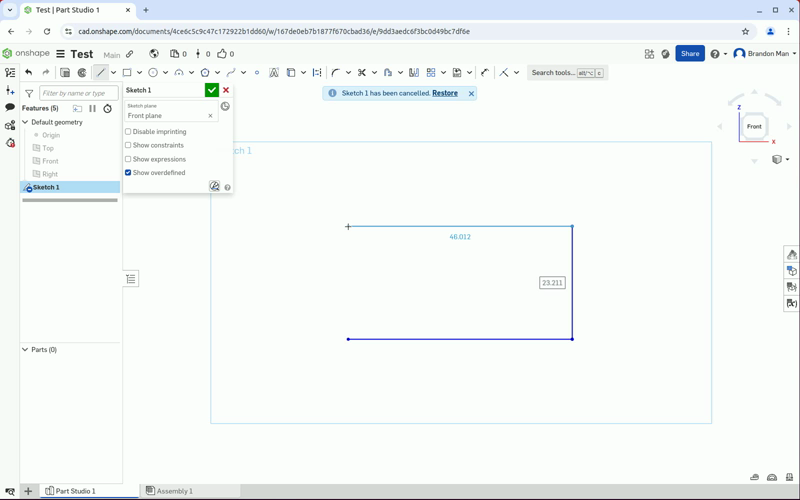
click(348, 226)
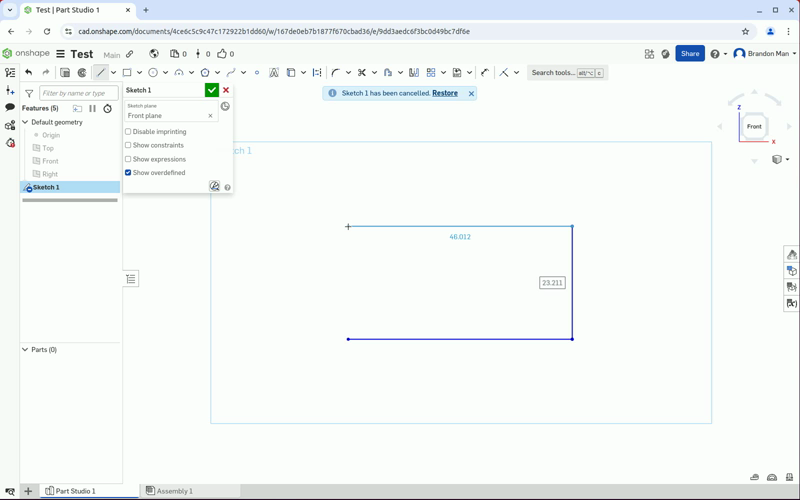
key_up(shift)
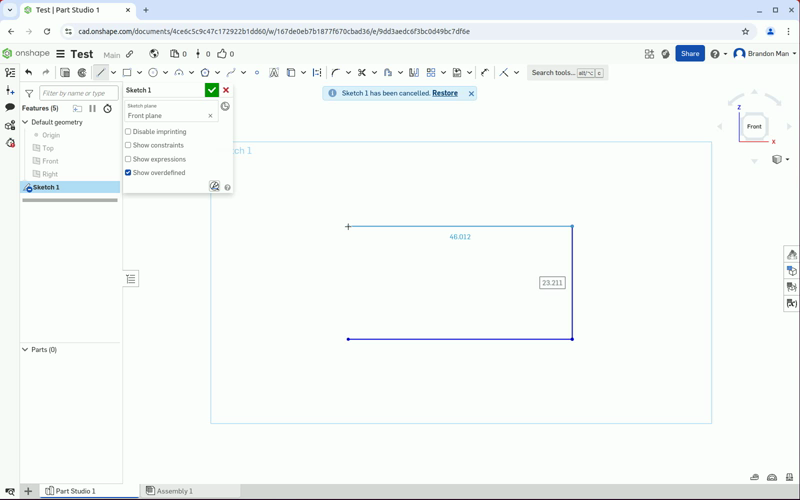
key_down(shift)
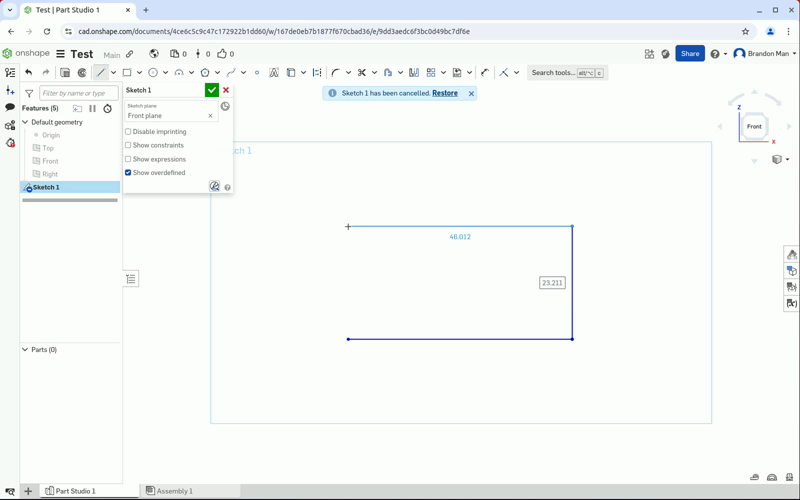
mouse_move(348, 339)
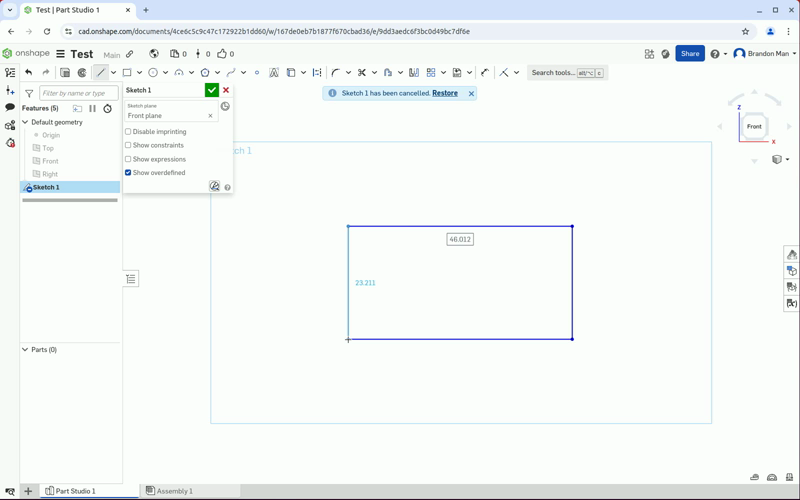
key_up(shift)
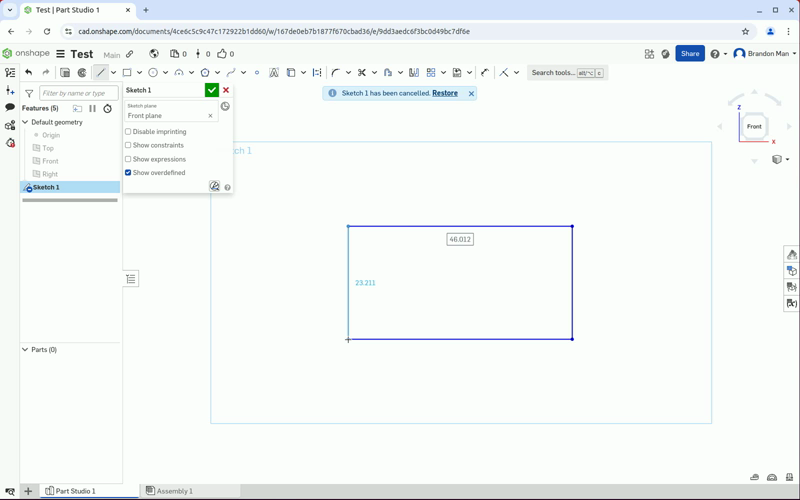
click(348, 339)
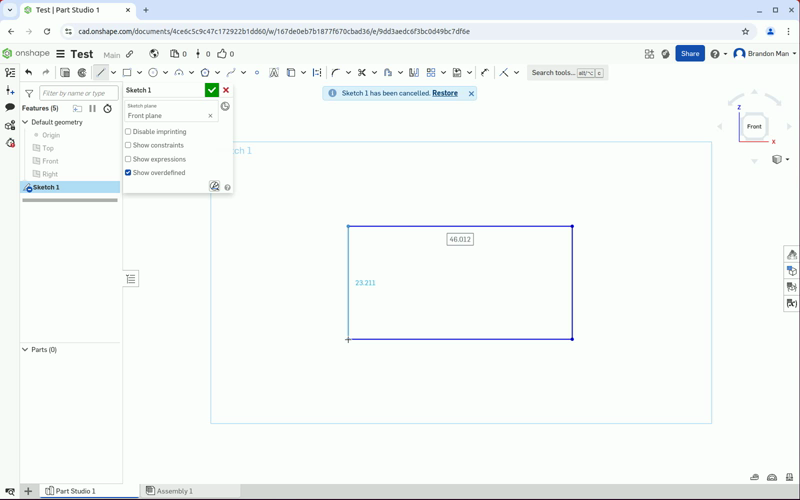
key(esc)
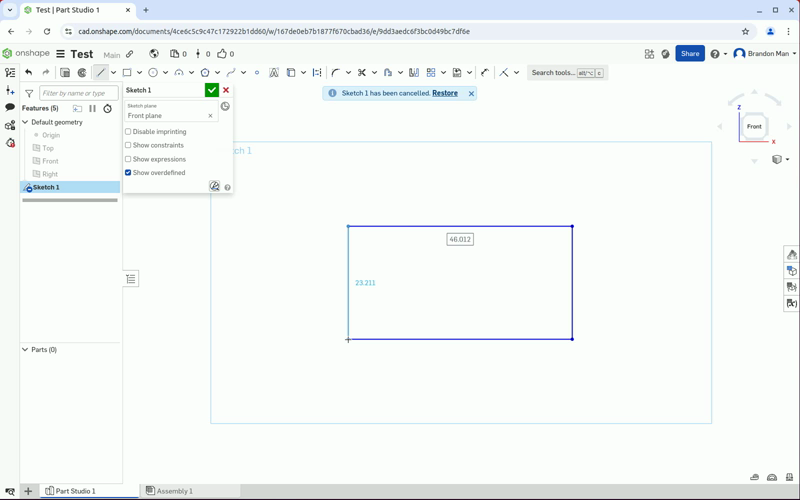
mouse_move(366, 267)
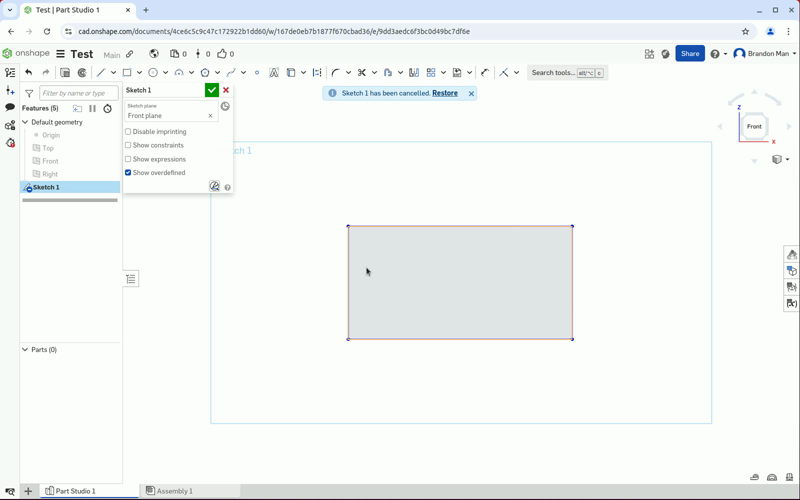
click(366, 267)
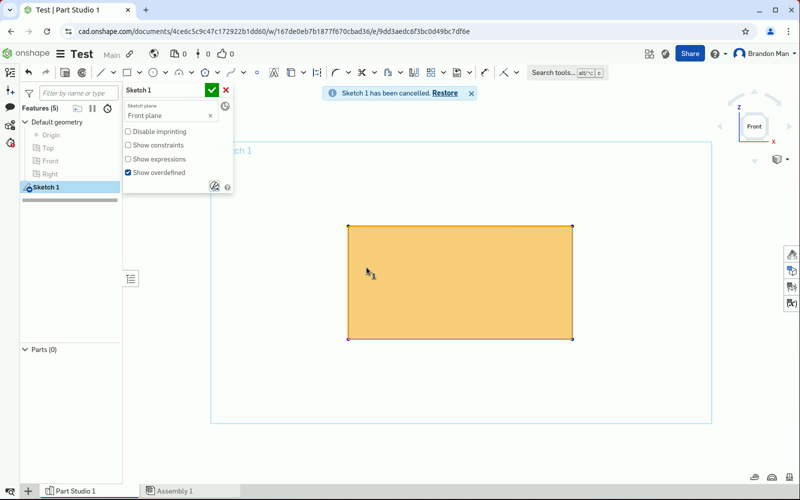
mouse_move(73, 352)
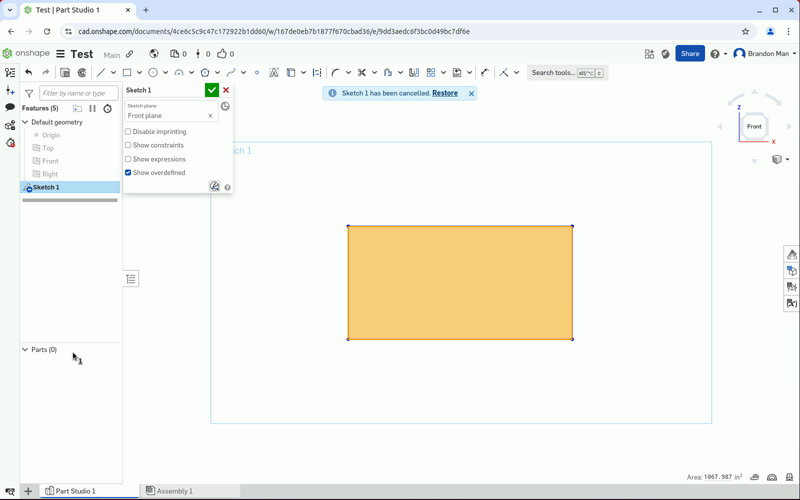
key(shift+y)
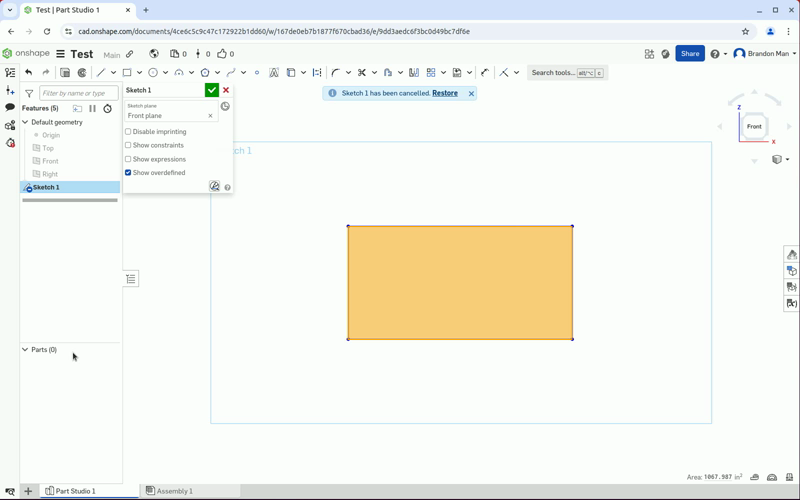
key(shift+e)
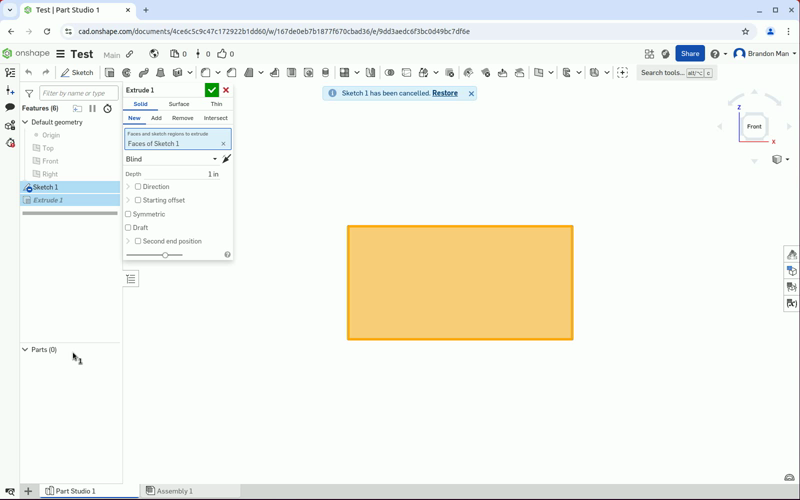
mouse_move(143, 106)
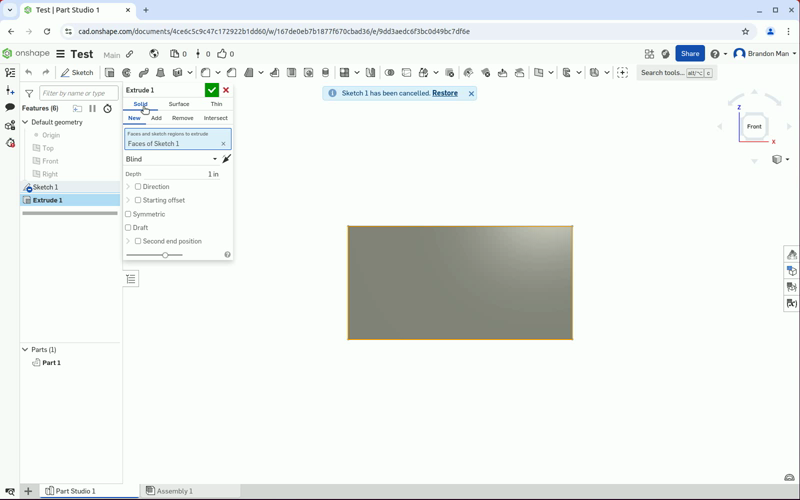
click(143, 106)
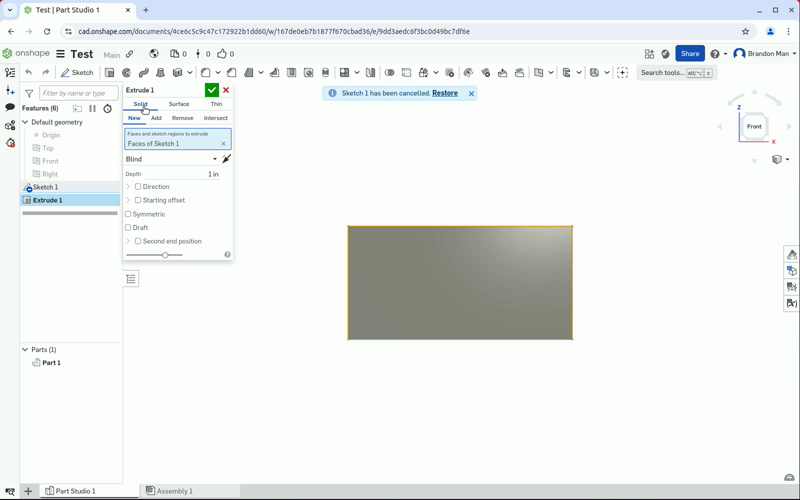
mouse_move(137, 120)
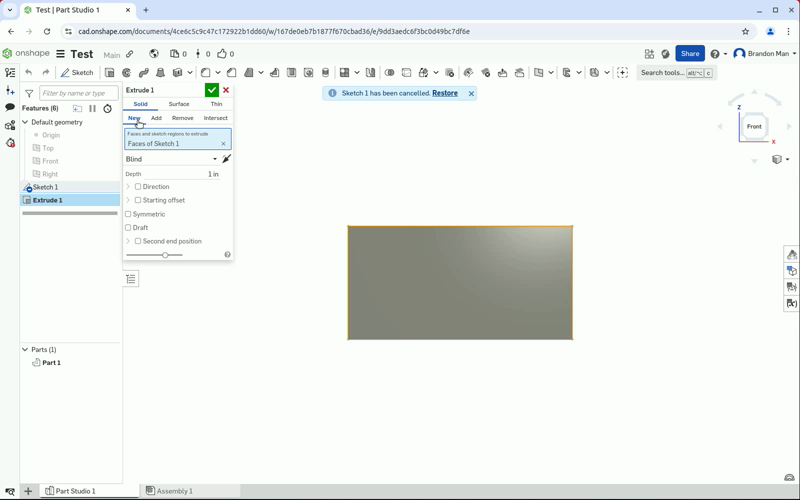
click(137, 120)
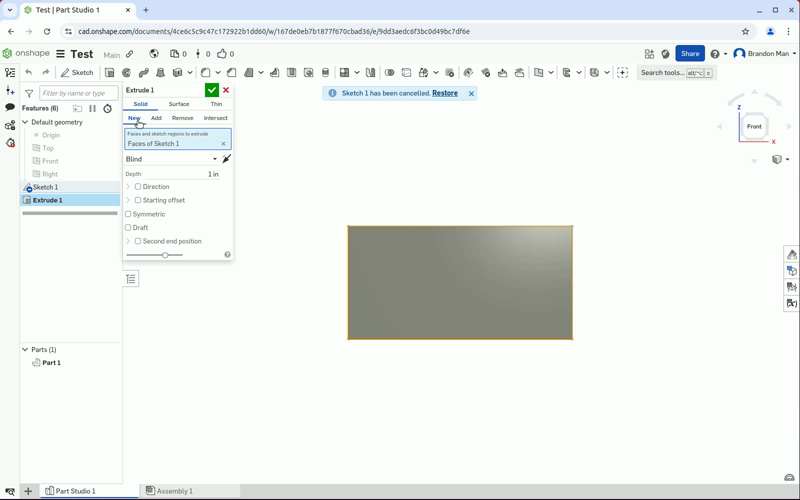
key(tab, 4)
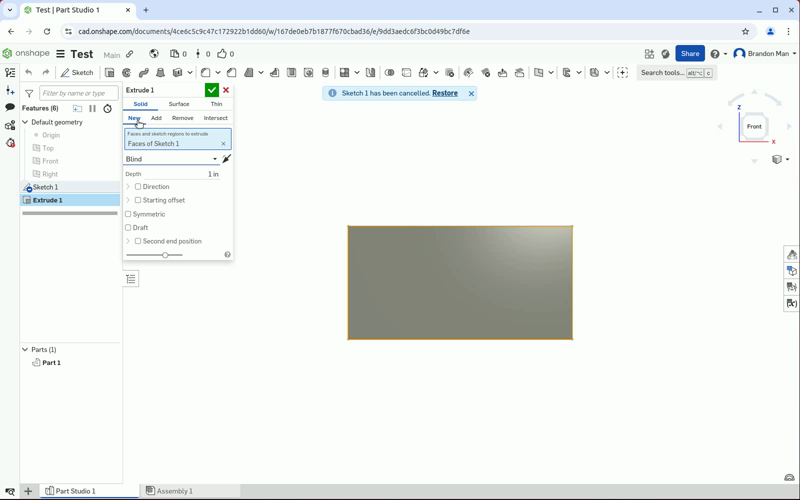
text(23.108)
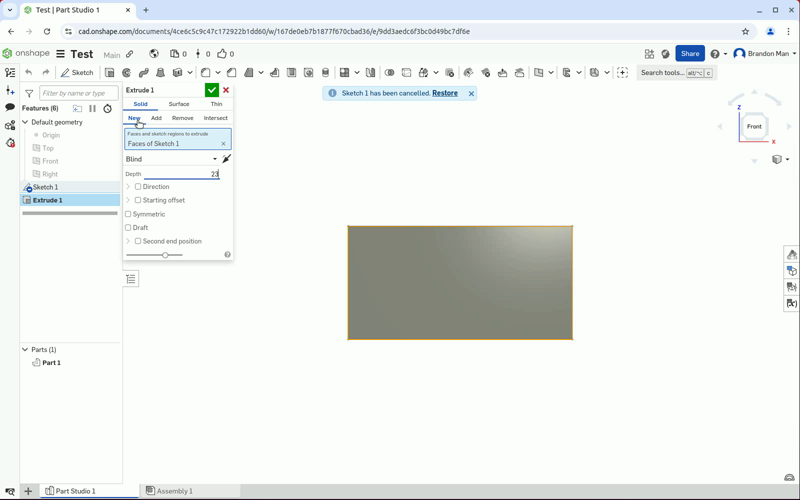
key(enter)
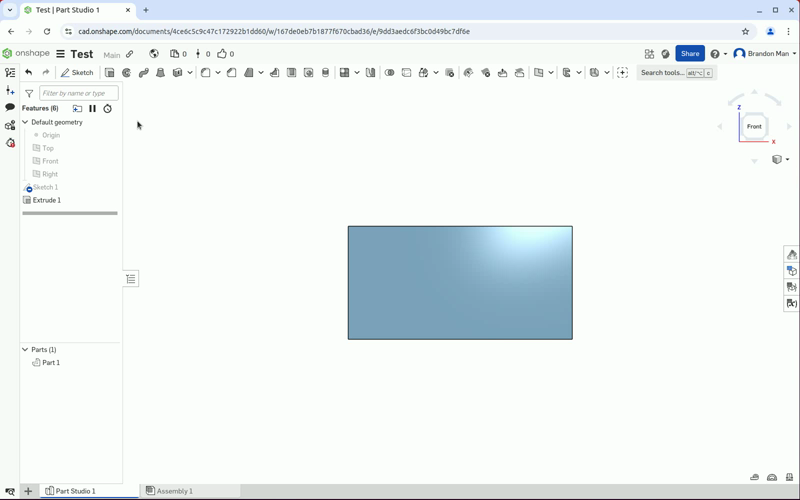
key(shift+h)
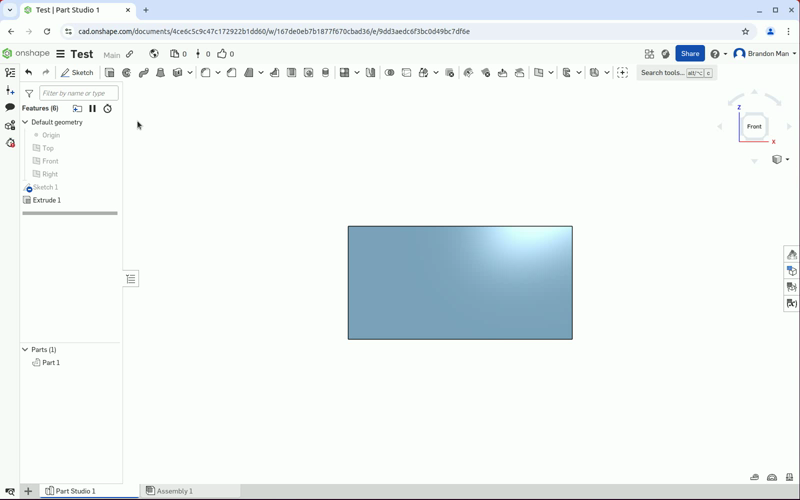
key(shift+h)
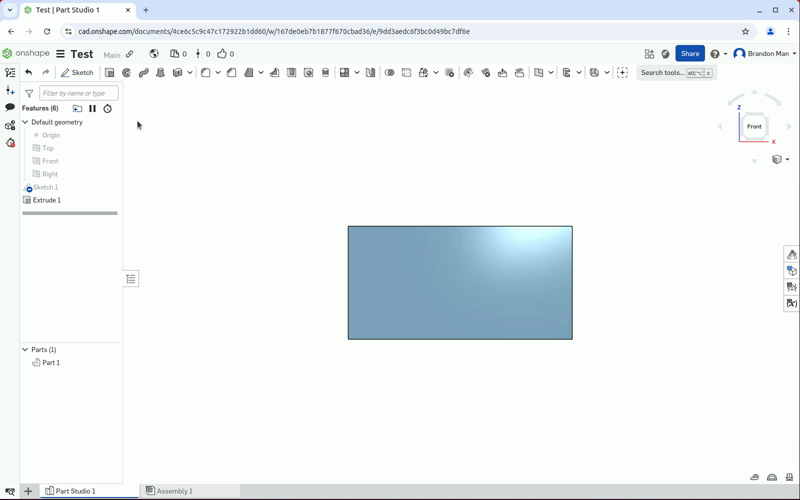
mouse_move(73, 189)
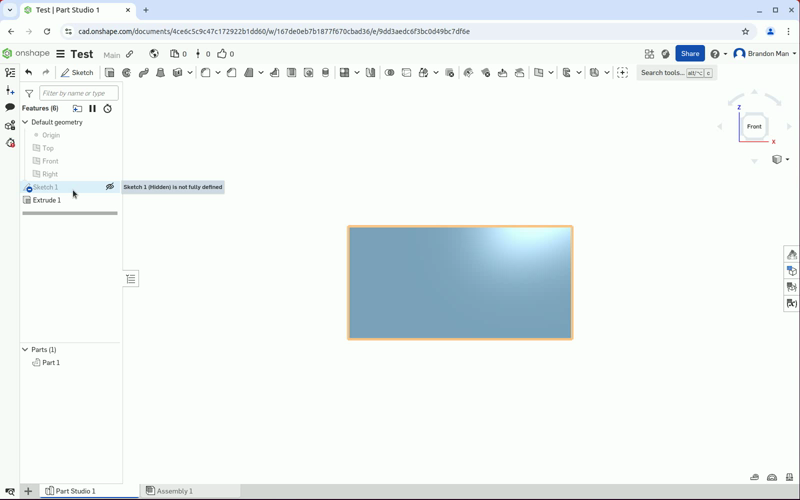
click(73, 189)
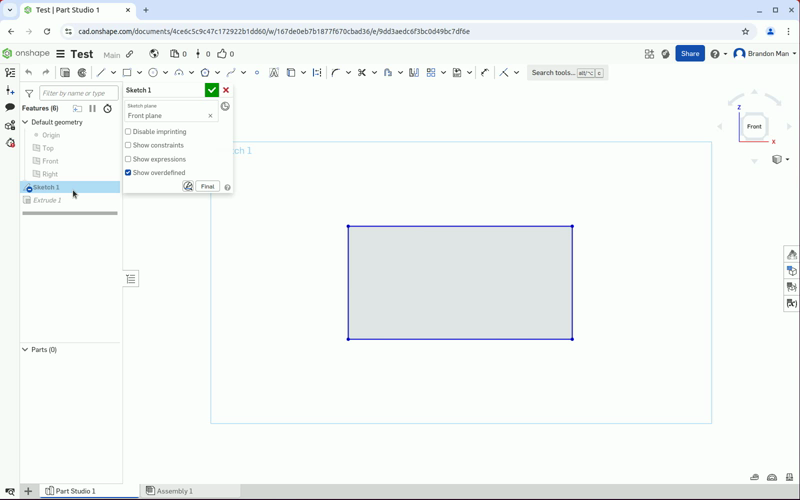
mouse_move(229, 92)
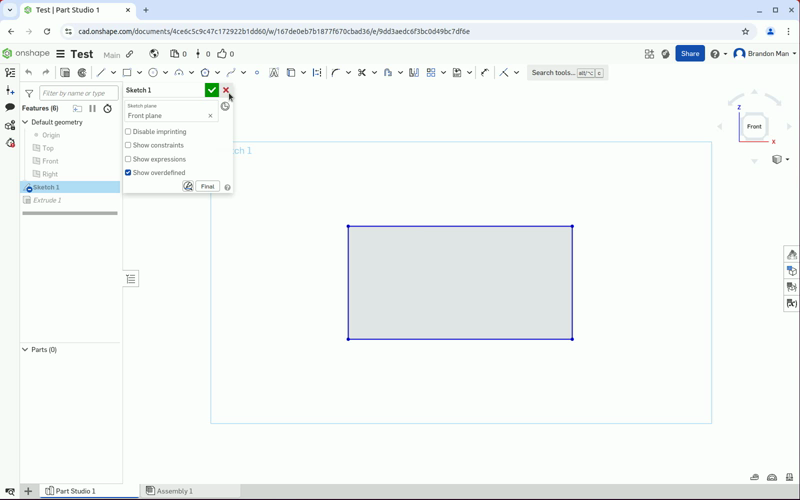
click(229, 92)
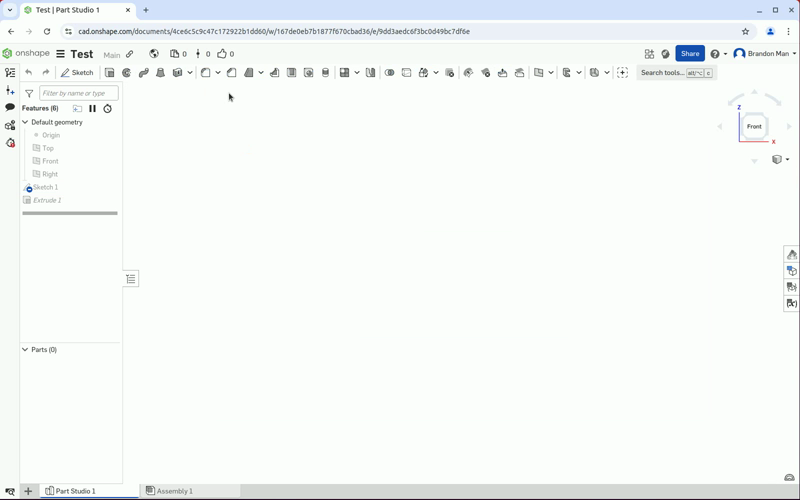
mouse_move(73, 352)
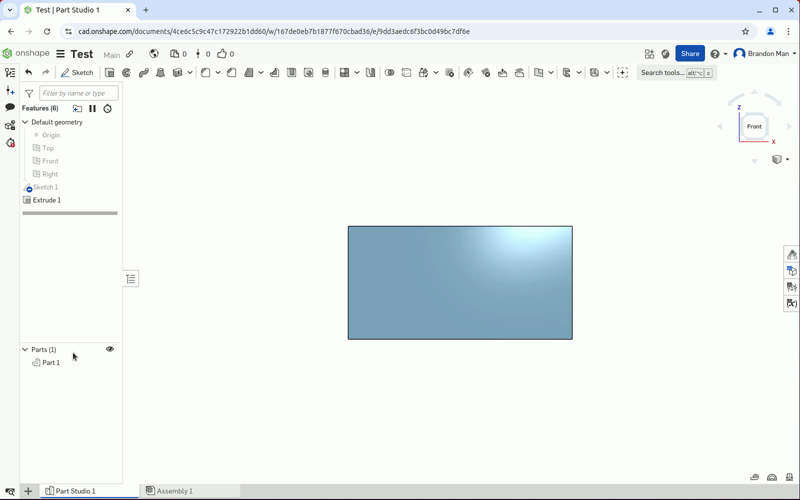
key(y)
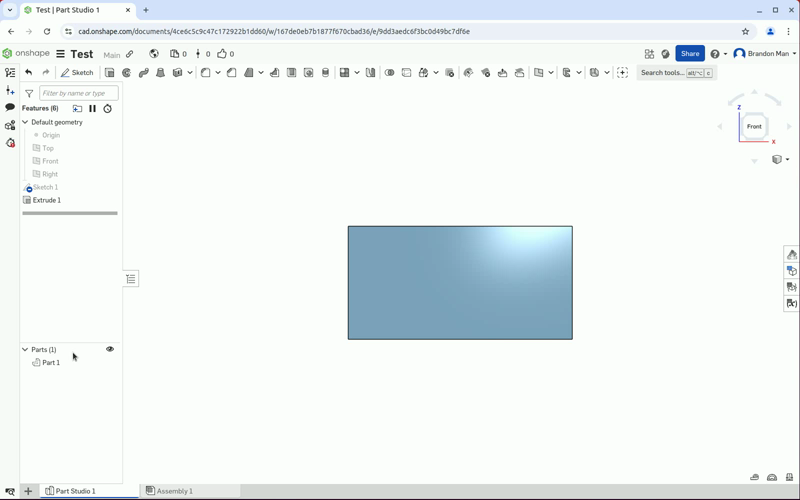
key(shift+p)
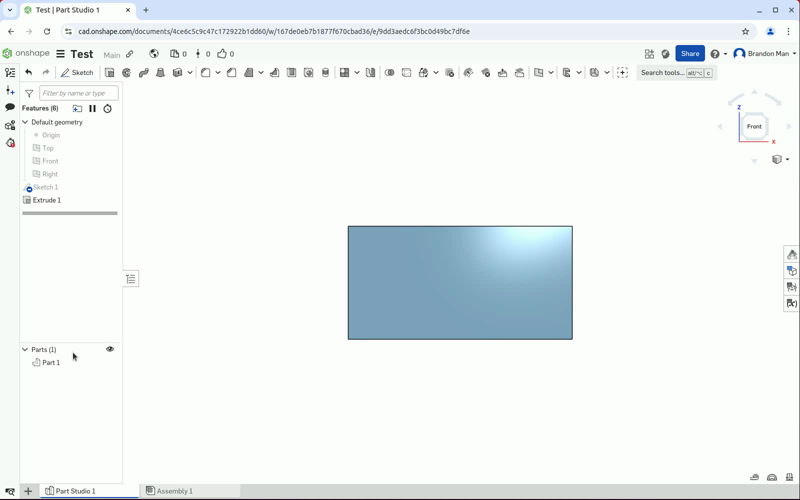
key(space)
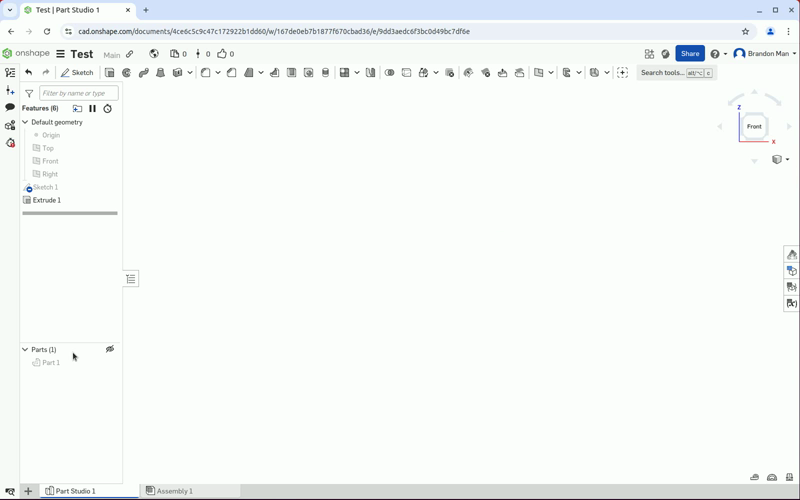
key_down(shift)
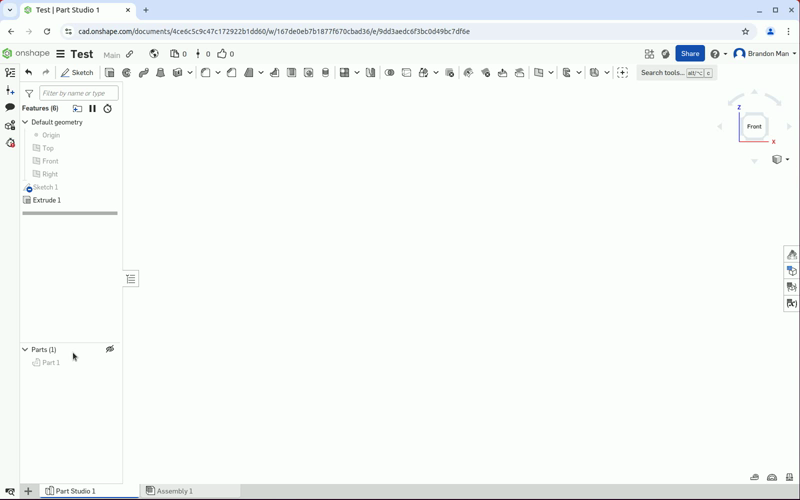
key(down)
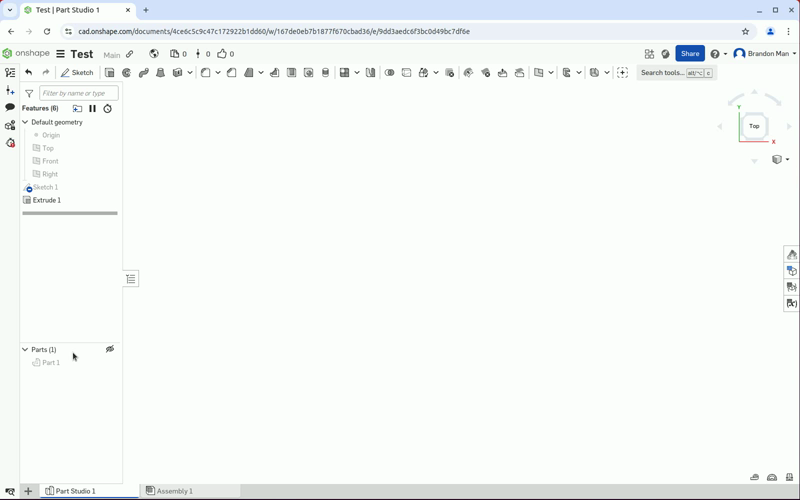
key_up(shift)
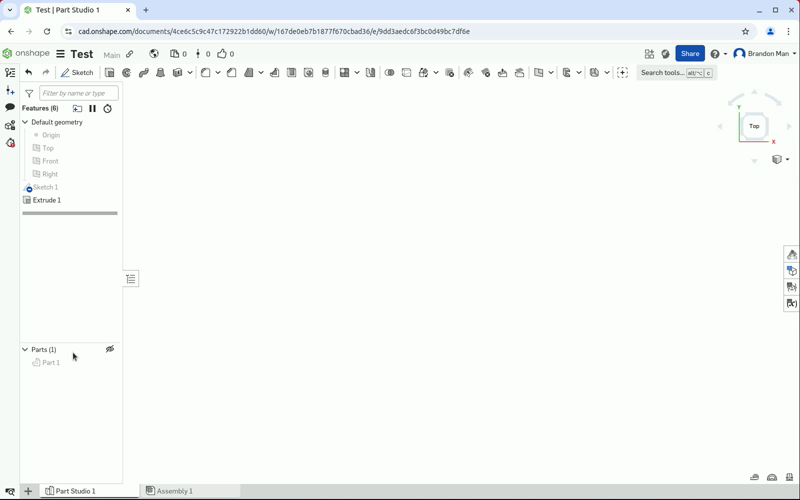
mouse_move(73, 352)
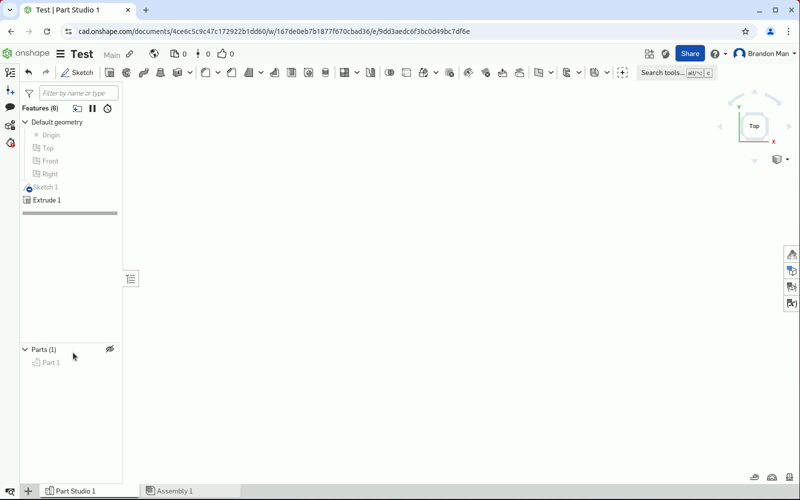
key(shift+y)
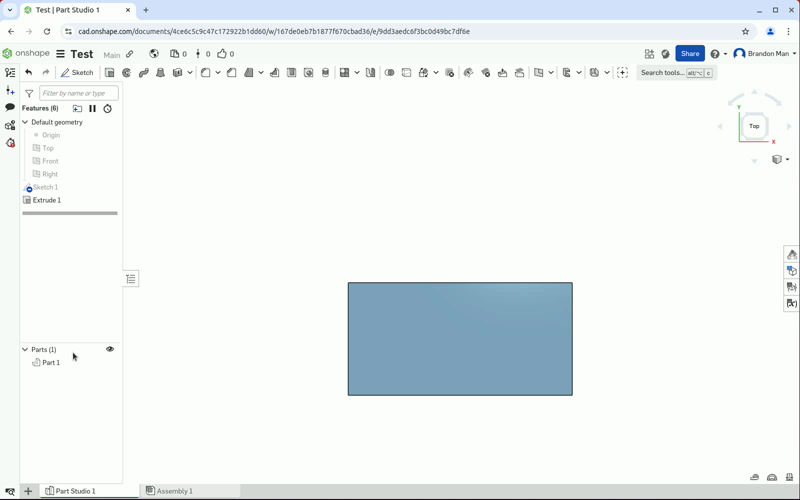
mouse_move(541, 75)
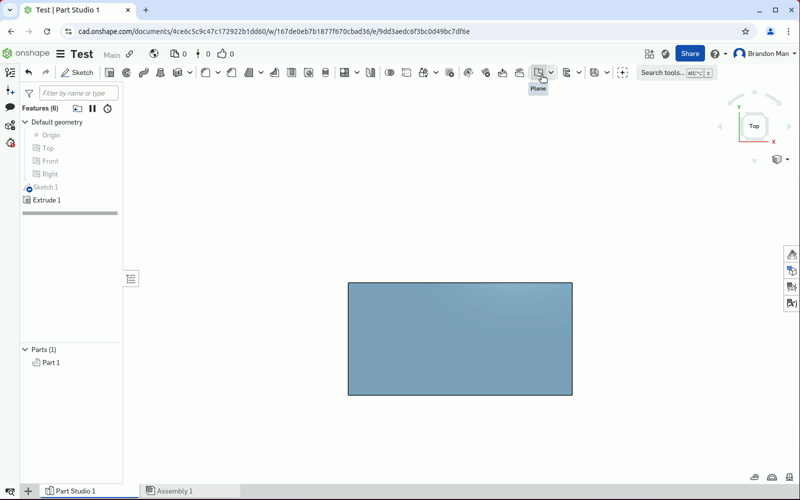
click(541, 75)
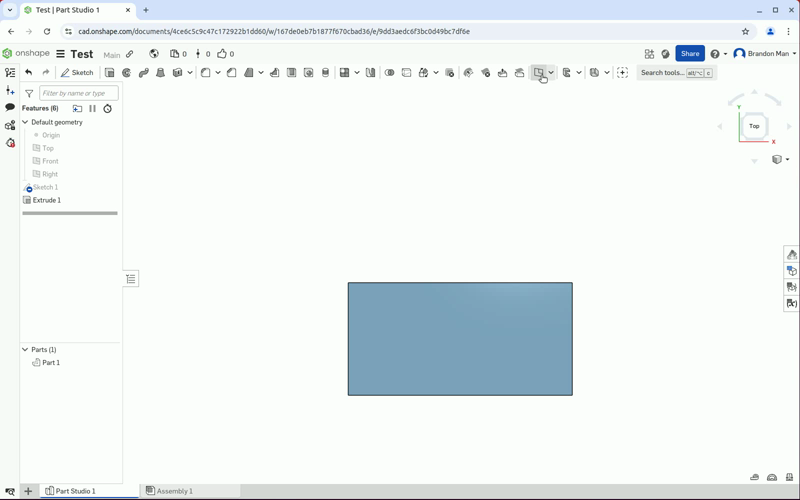
mouse_move(73, 150)
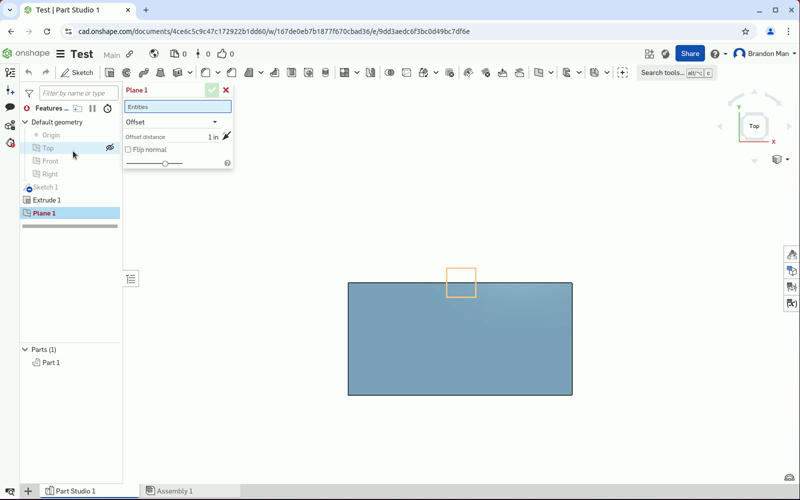
click(73, 150)
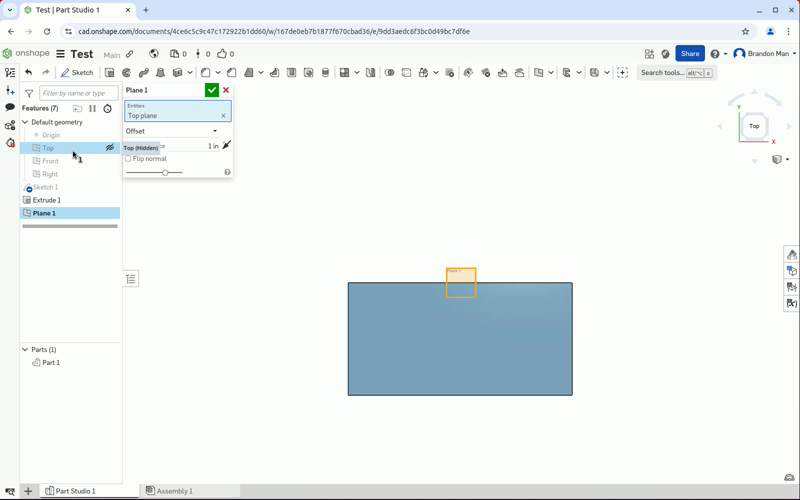
key(tab, 2)
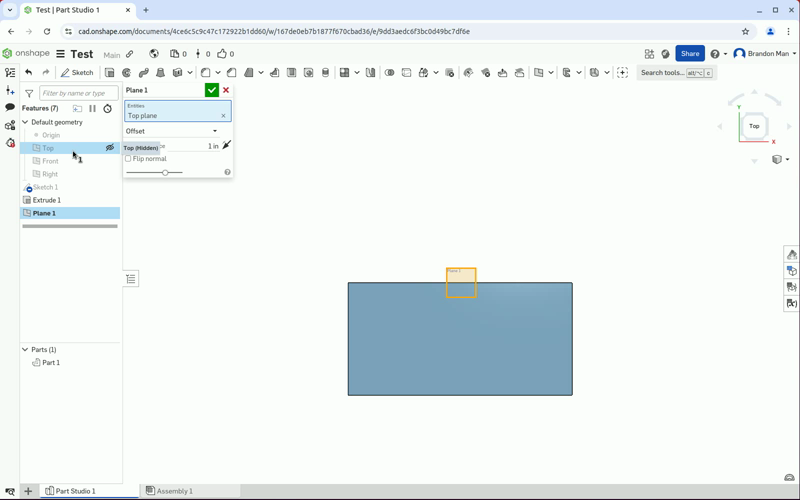
text(11.554)
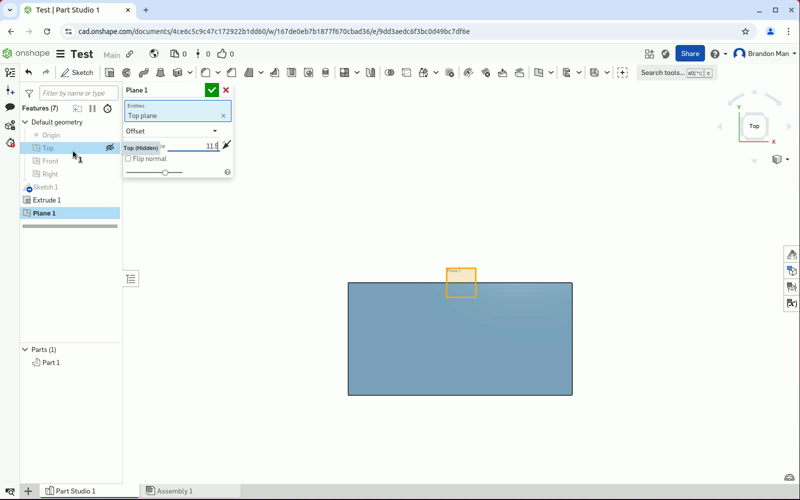
key(enter, 2)
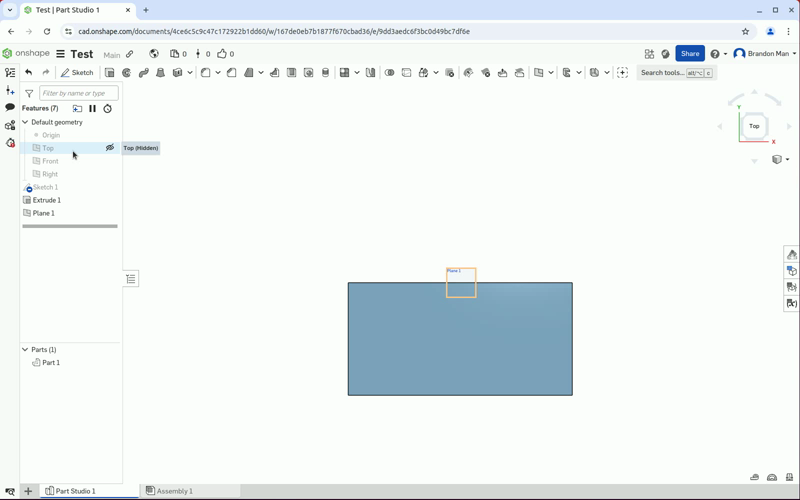
key(shift+s)
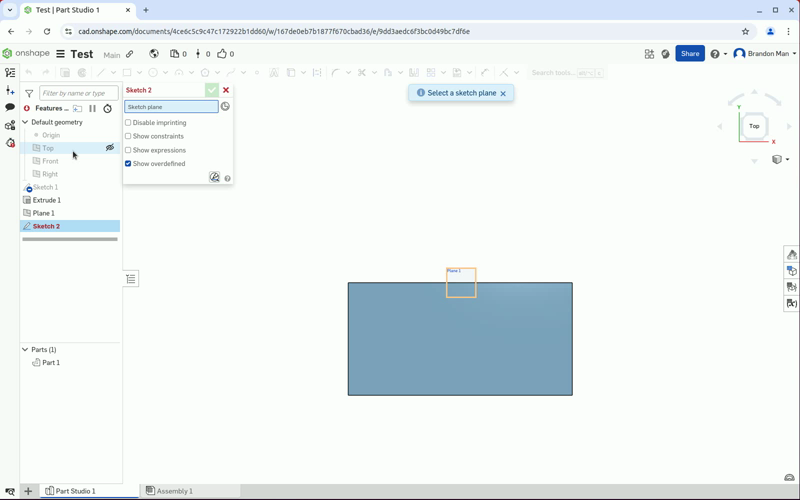
mouse_move(73, 215)
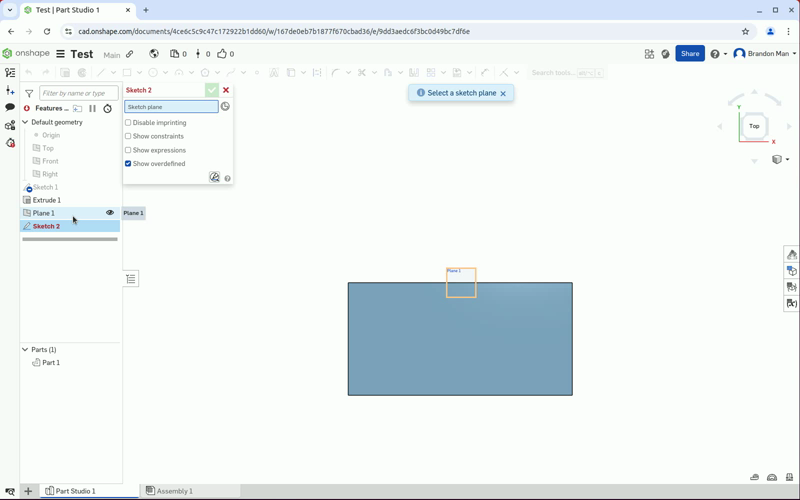
click(73, 215)
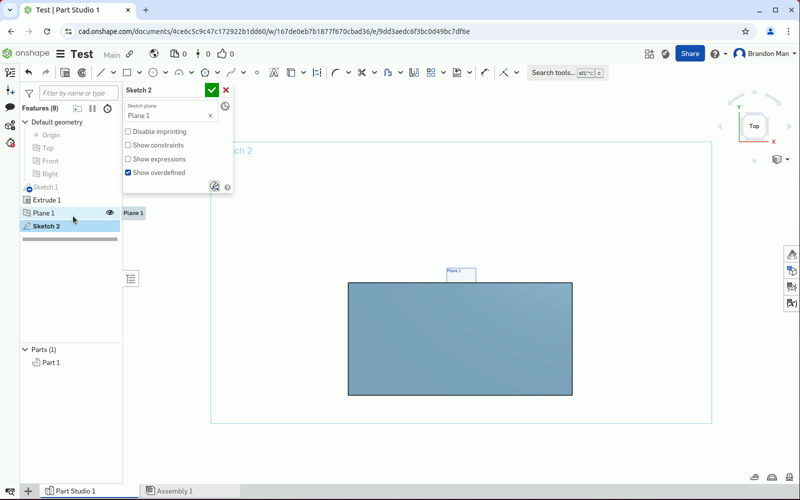
mouse_move(73, 352)
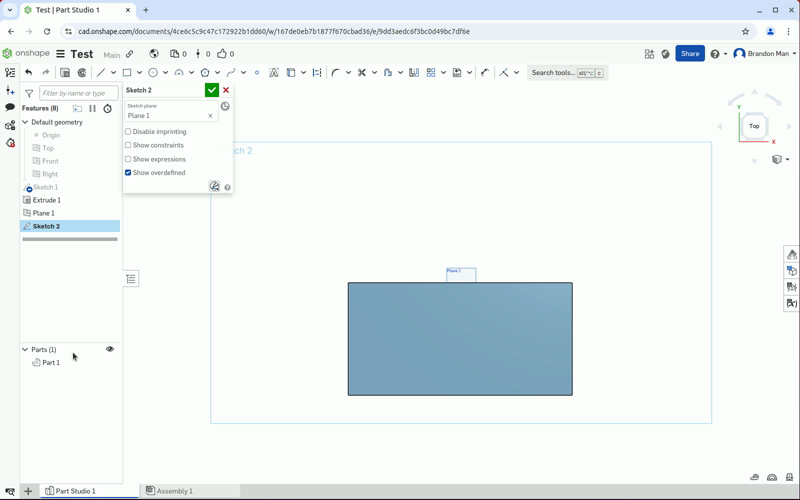
key(y)
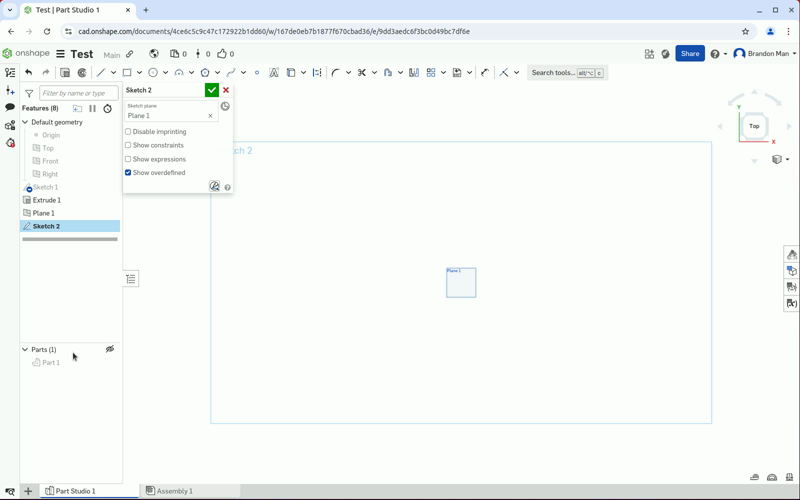
key(l)
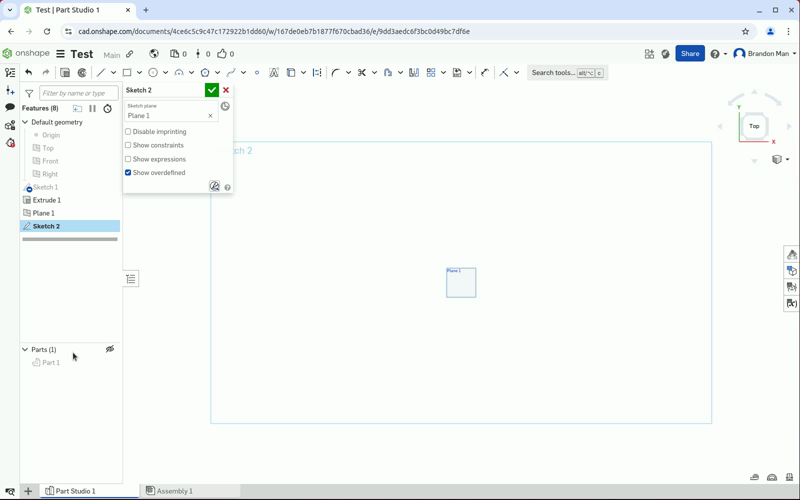
key_down(shift)
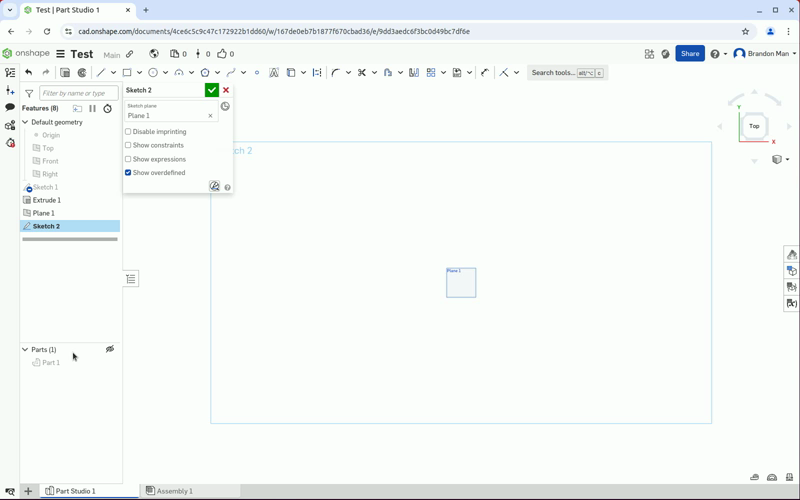
mouse_move(376, 395)
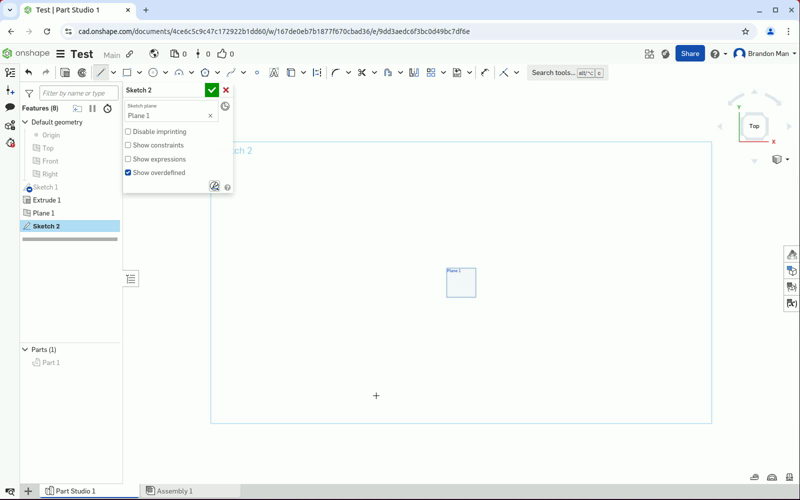
click(376, 395)
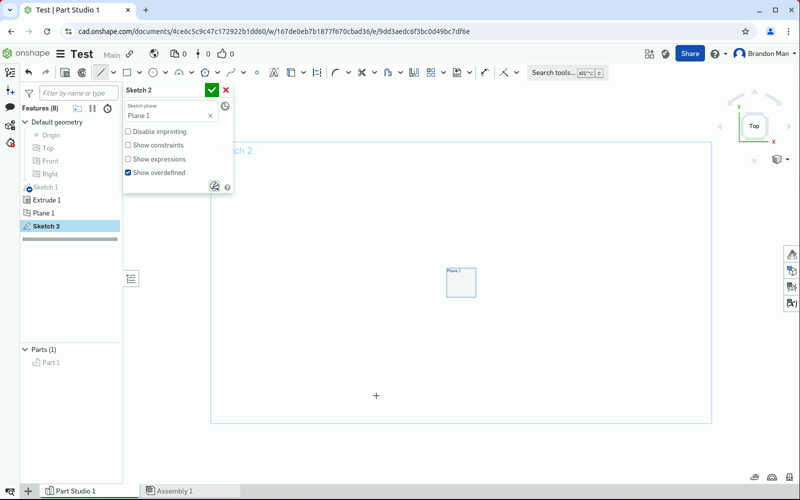
key_up(shift)
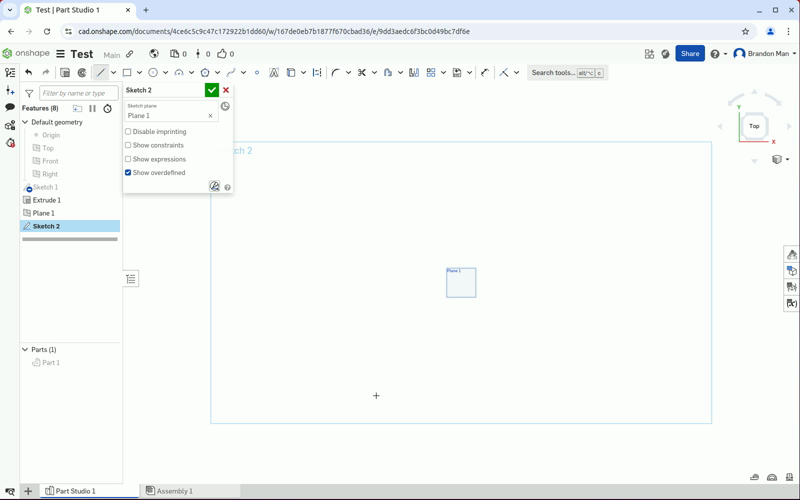
key_down(shift)
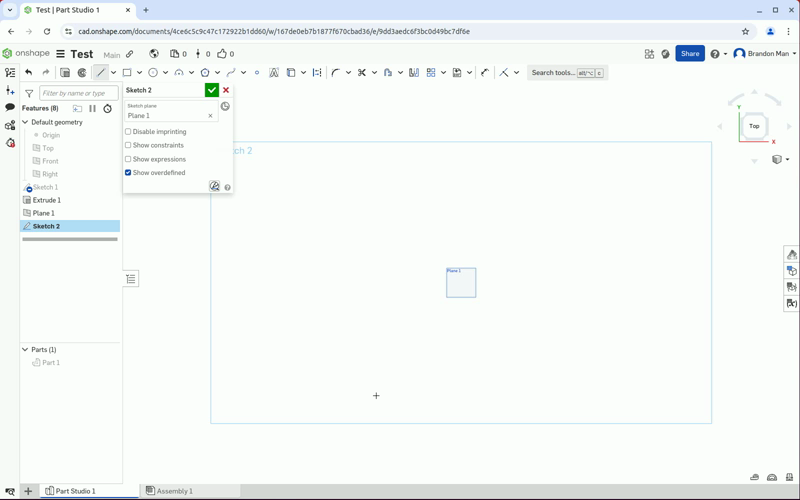
mouse_move(544, 395)
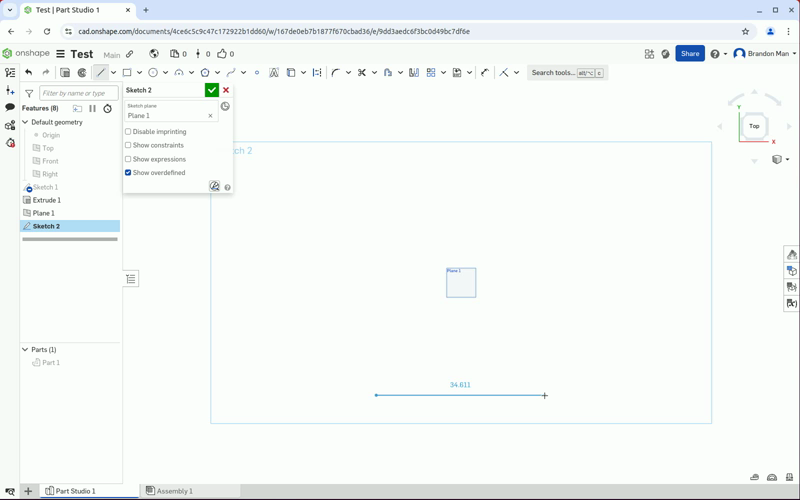
click(544, 395)
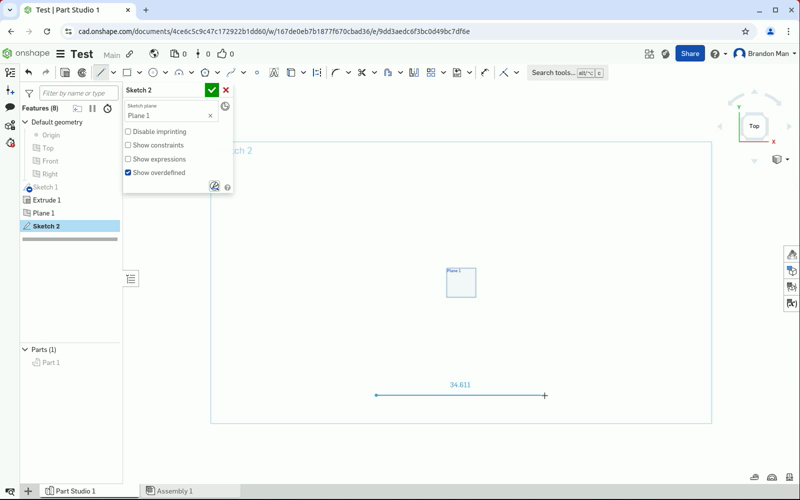
key_up(shift)
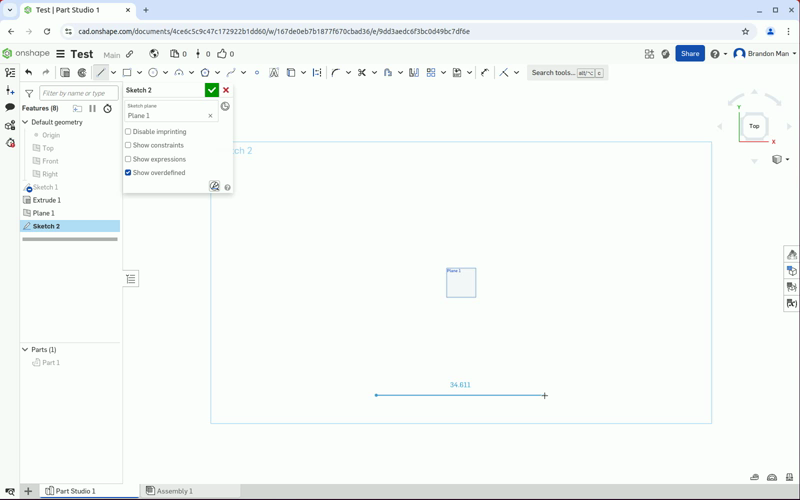
key_down(shift)
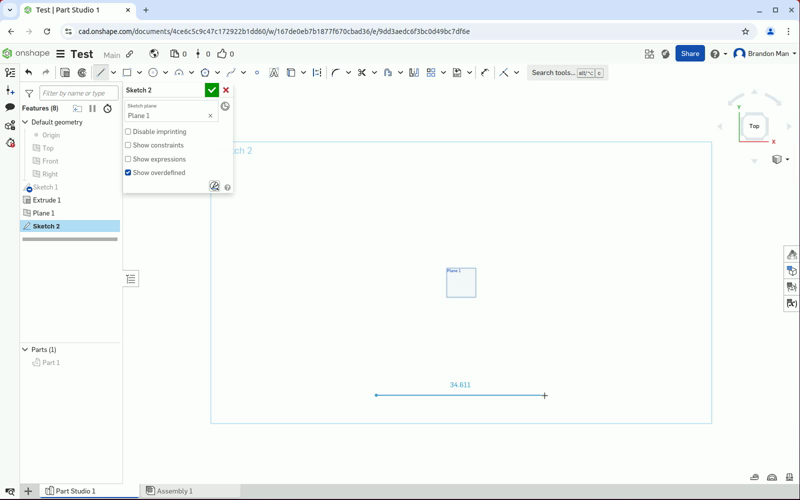
mouse_move(544, 310)
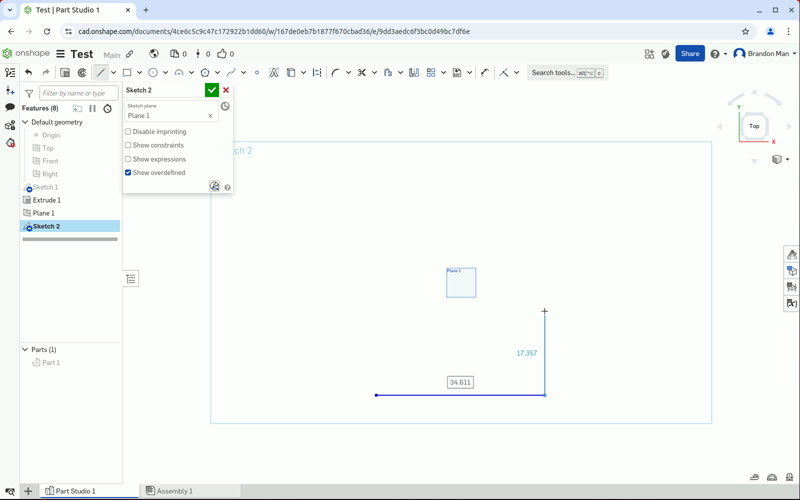
click(544, 310)
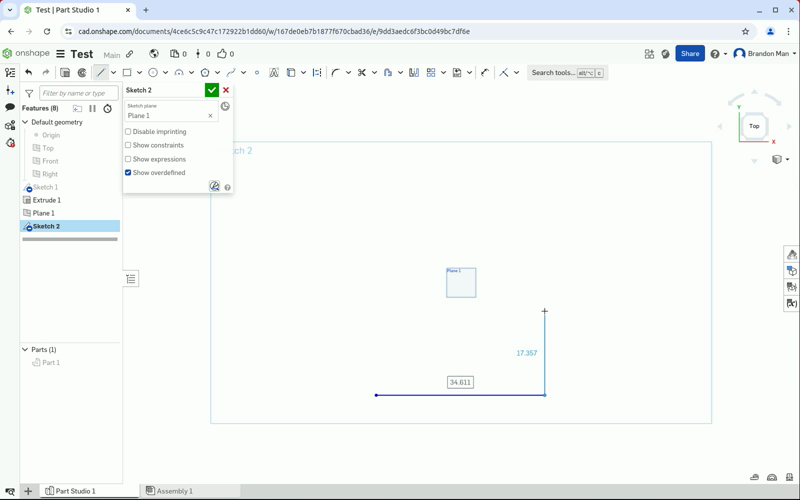
key_up(shift)
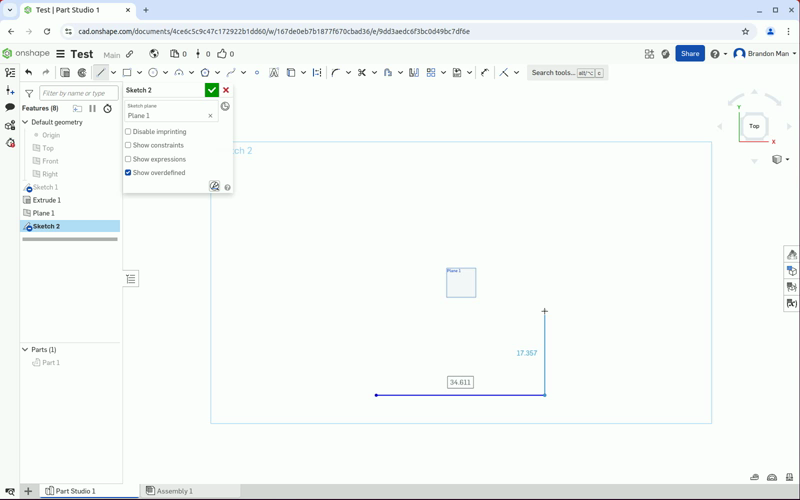
key_down(shift)
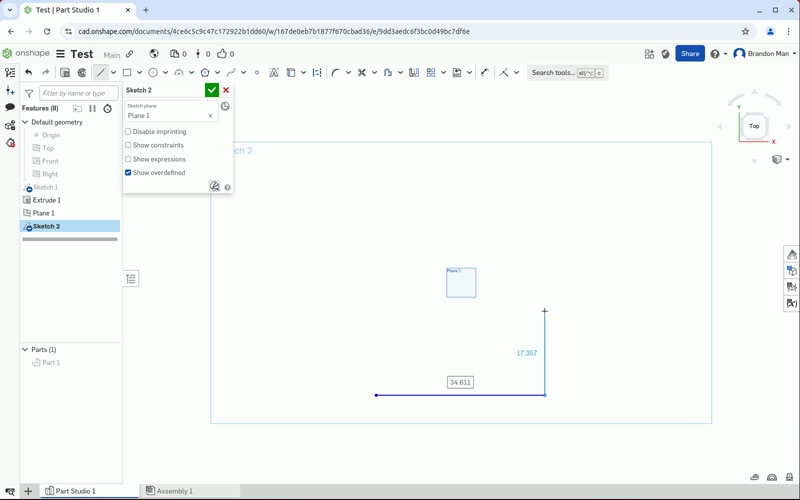
mouse_move(376, 310)
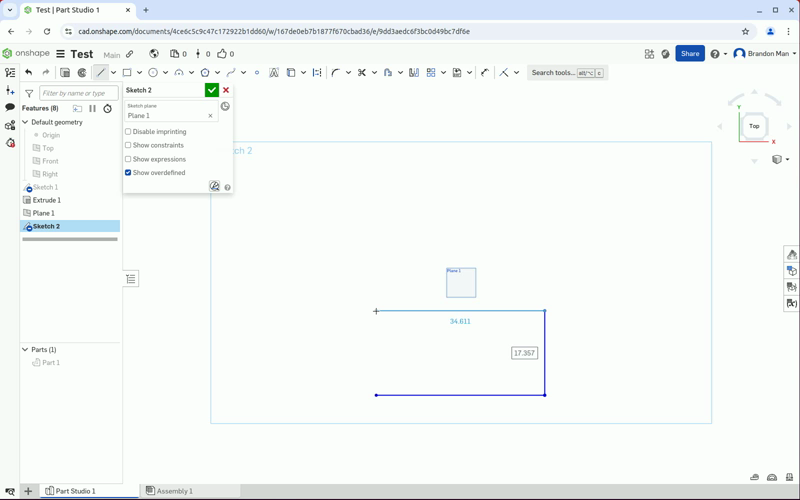
click(376, 310)
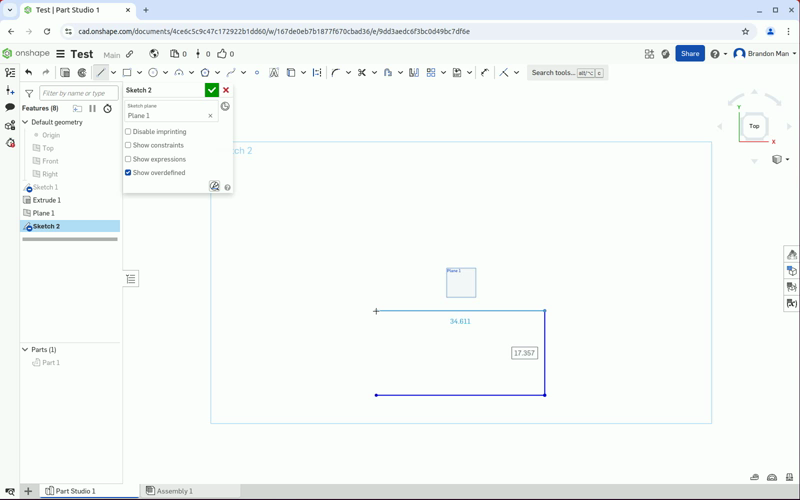
key_up(shift)
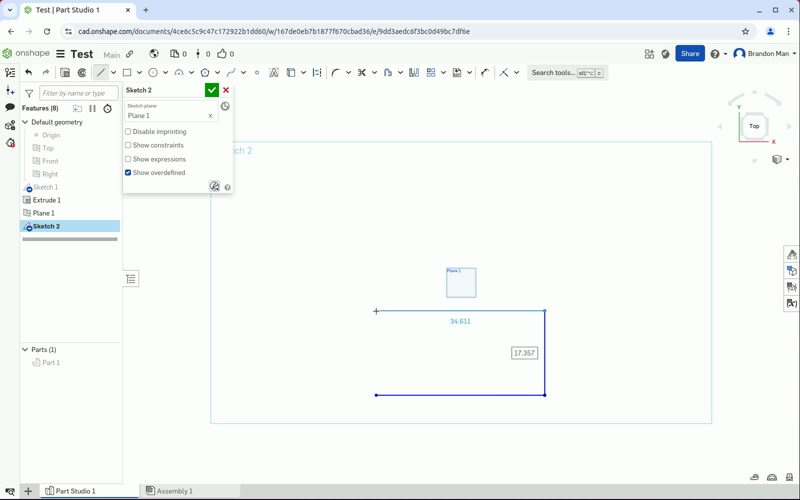
key_down(shift)
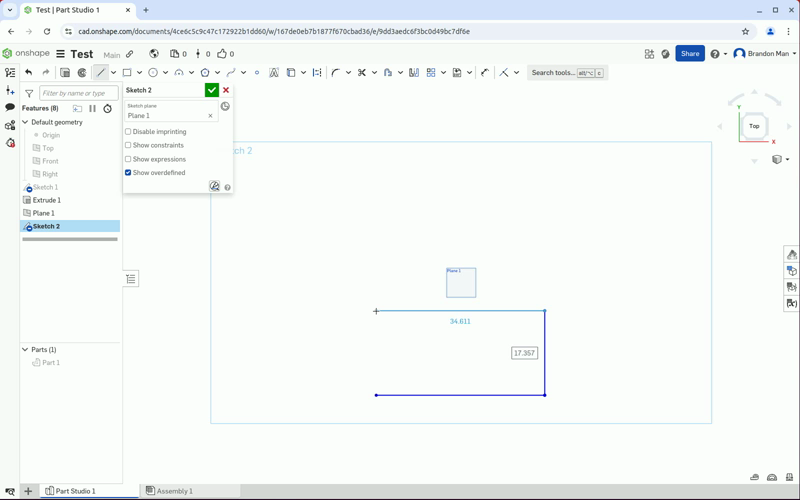
mouse_move(376, 395)
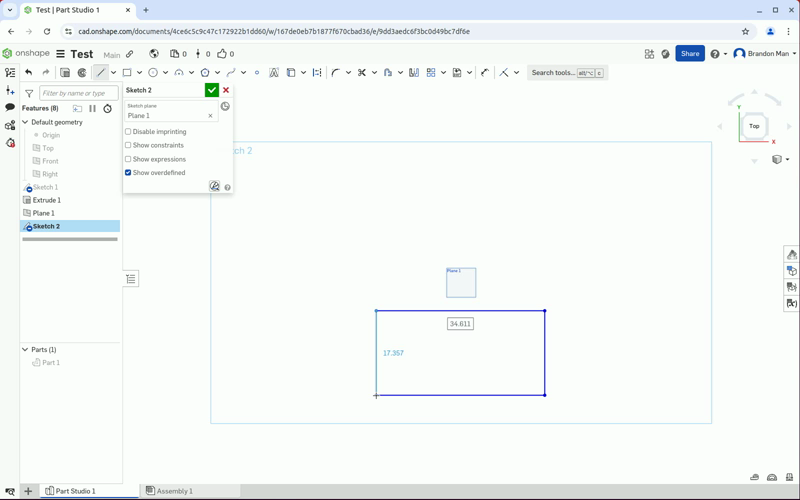
key_up(shift)
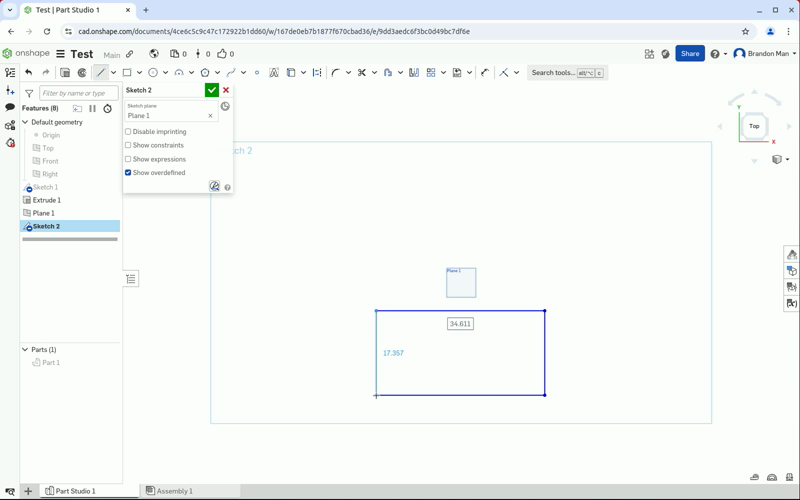
click(376, 395)
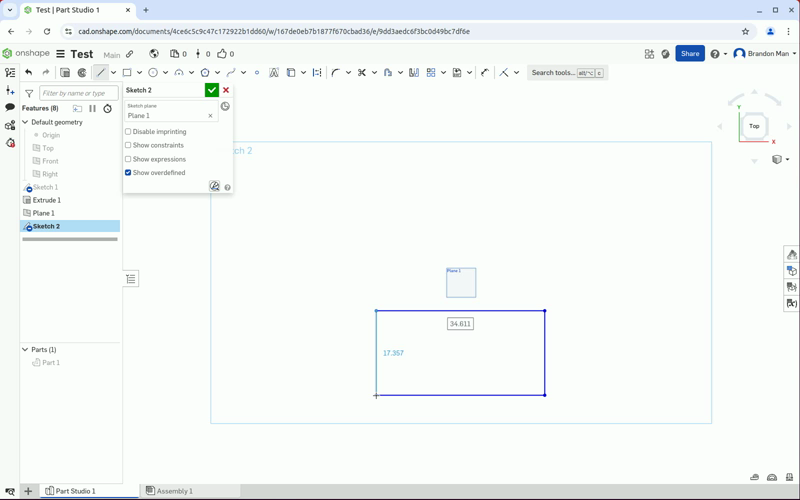
key(esc)
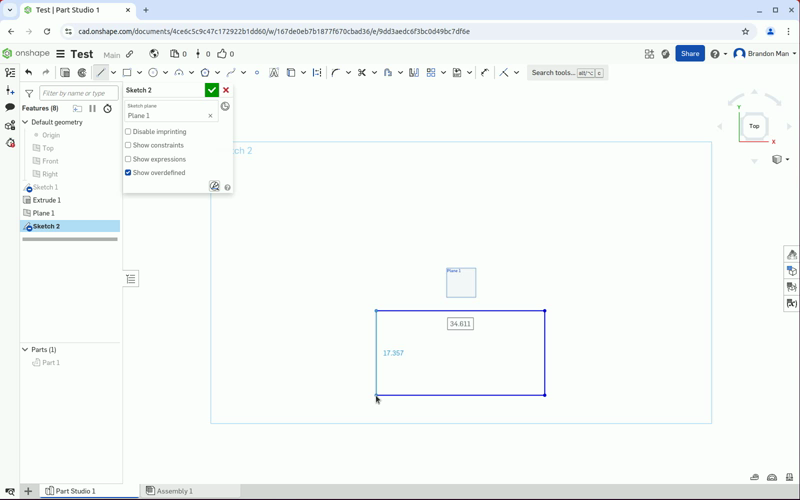
mouse_move(473, 379)
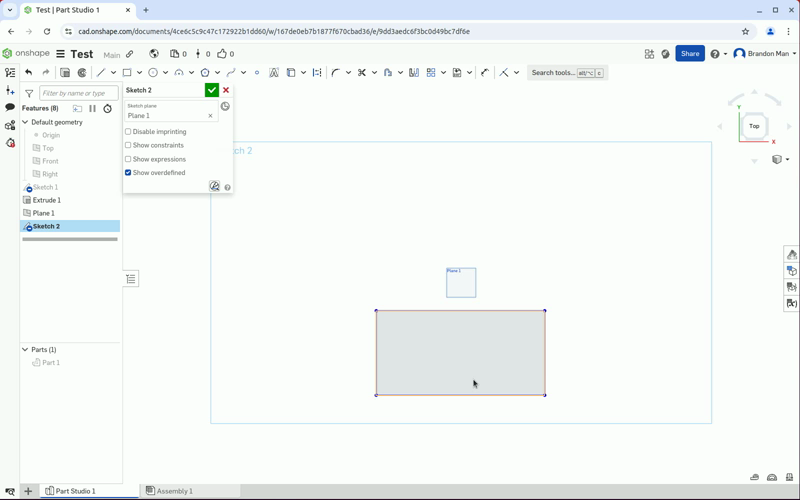
click(473, 379)
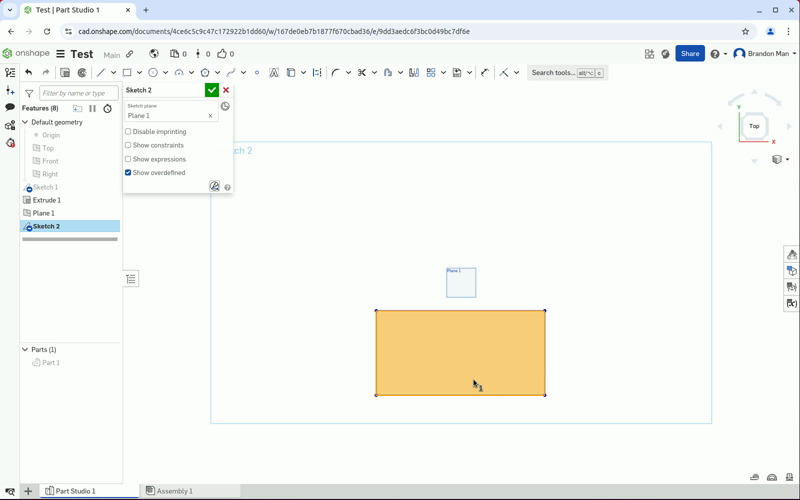
mouse_move(73, 352)
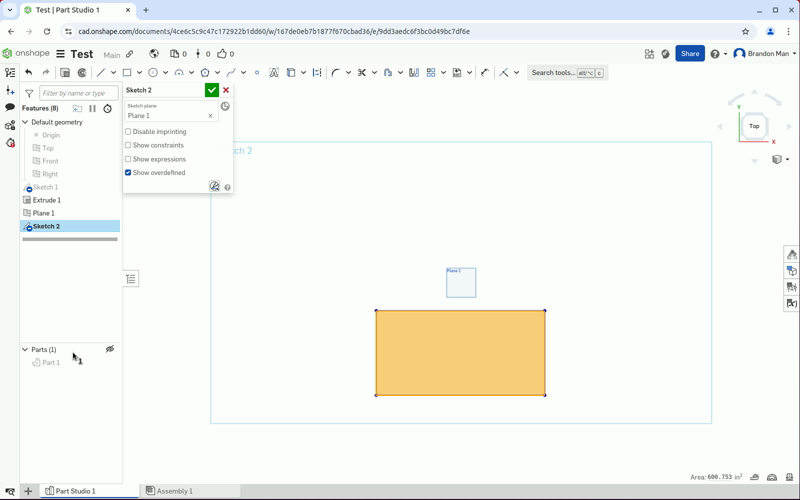
key(shift+y)
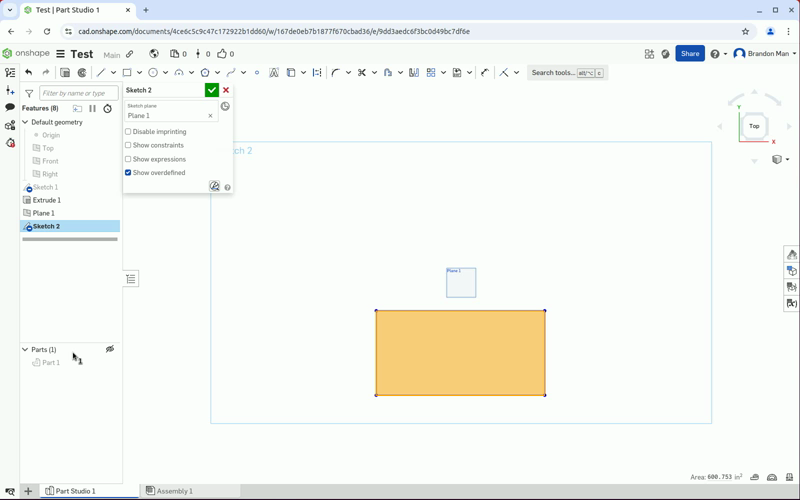
key(shift+e)
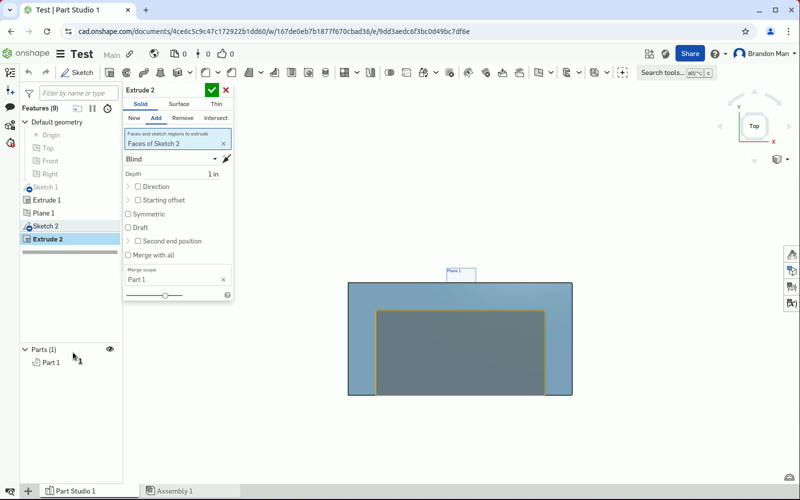
mouse_move(143, 106)
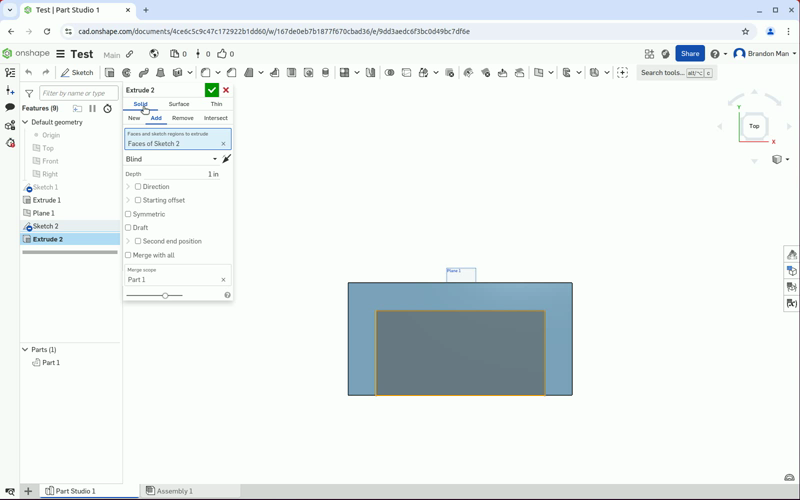
click(143, 106)
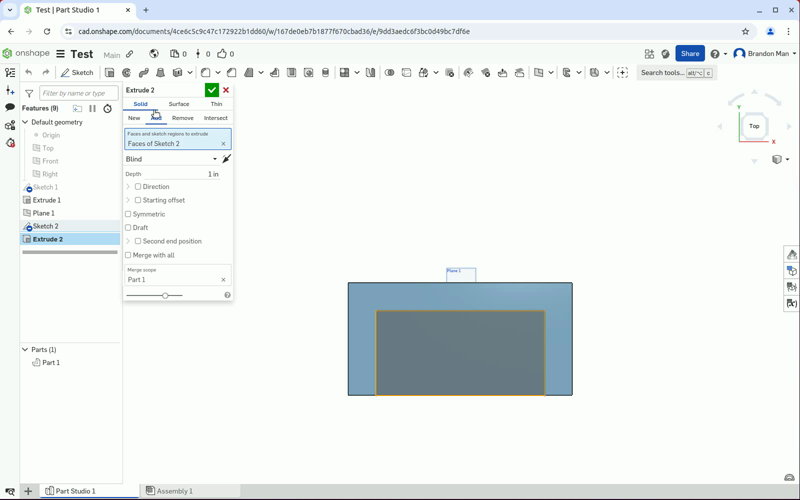
mouse_move(186, 120)
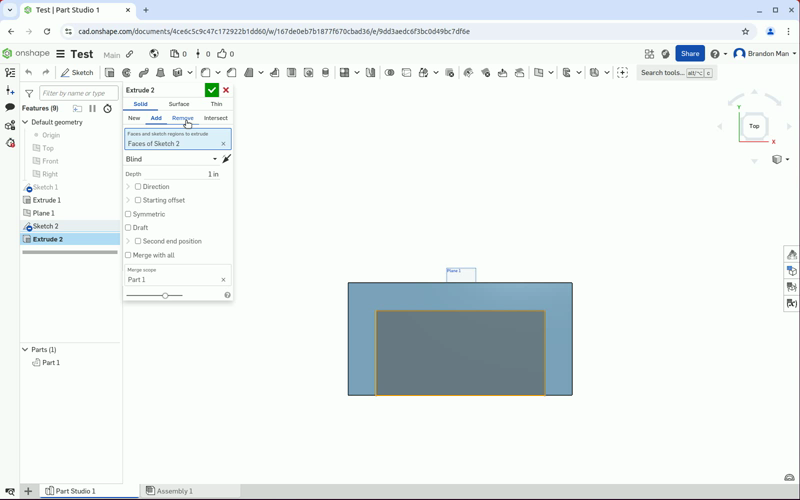
click(186, 120)
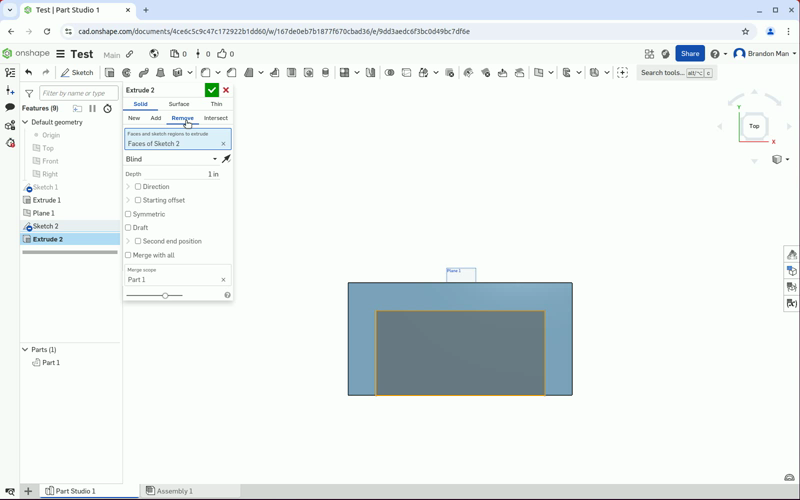
key(tab, 4)
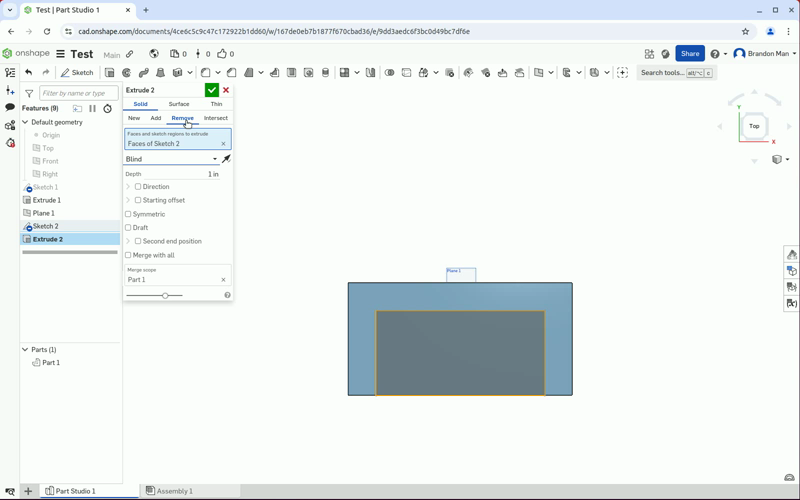
text(11.554)
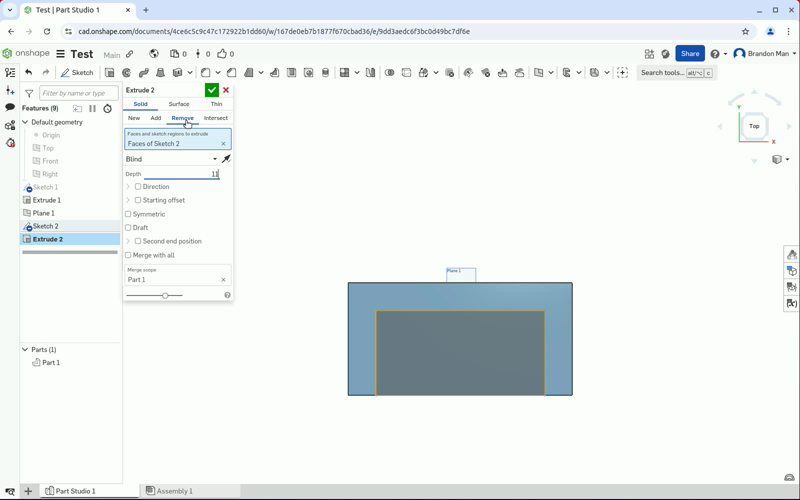
key(tab, 6)
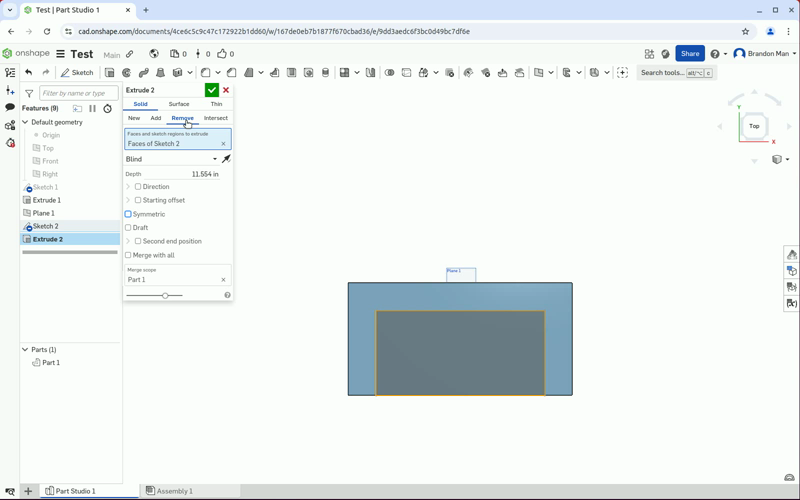
key(space)
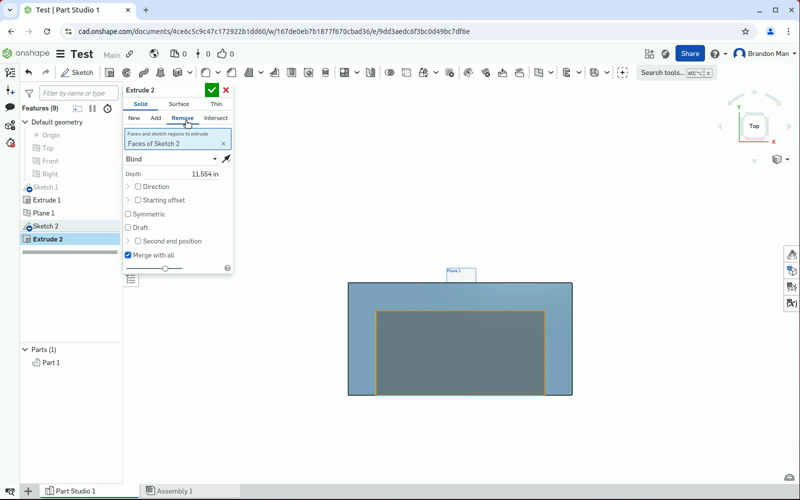
key(enter)
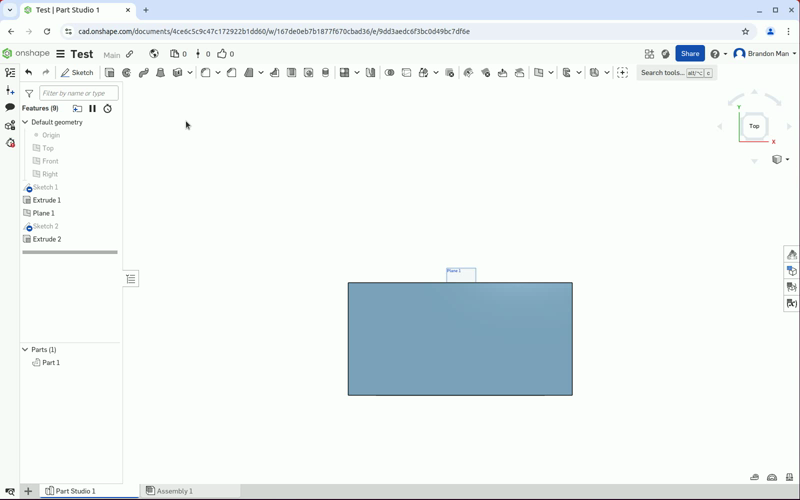
key(shift+h)
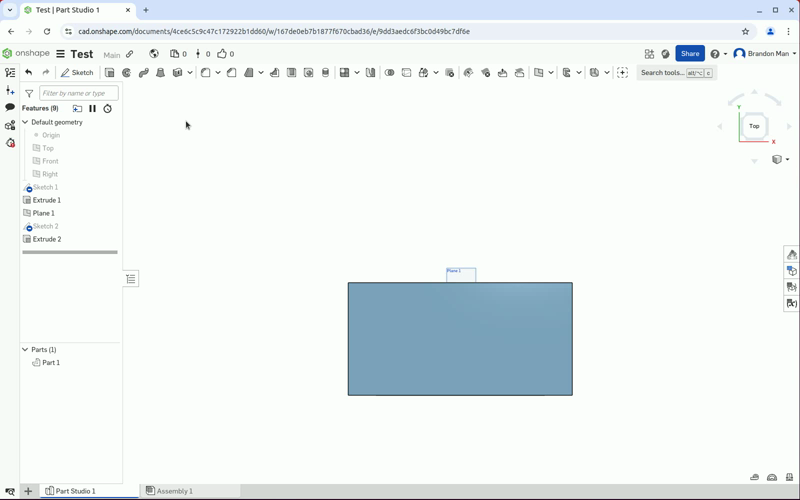
key(shift+h)
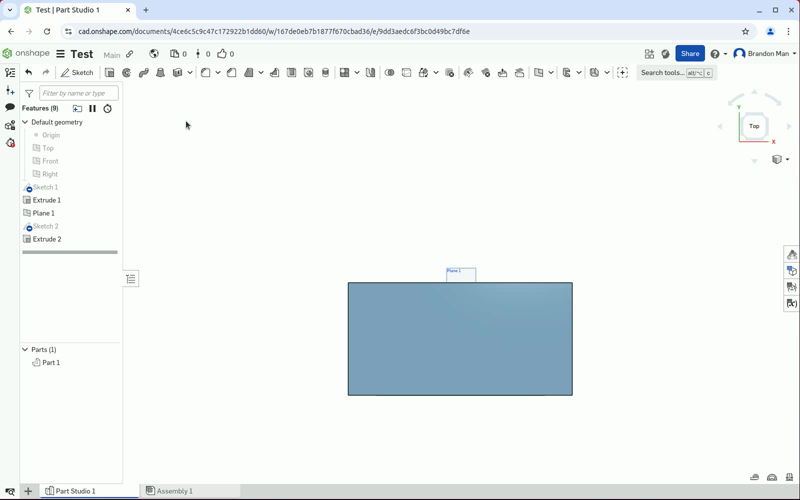
key(shift+7)
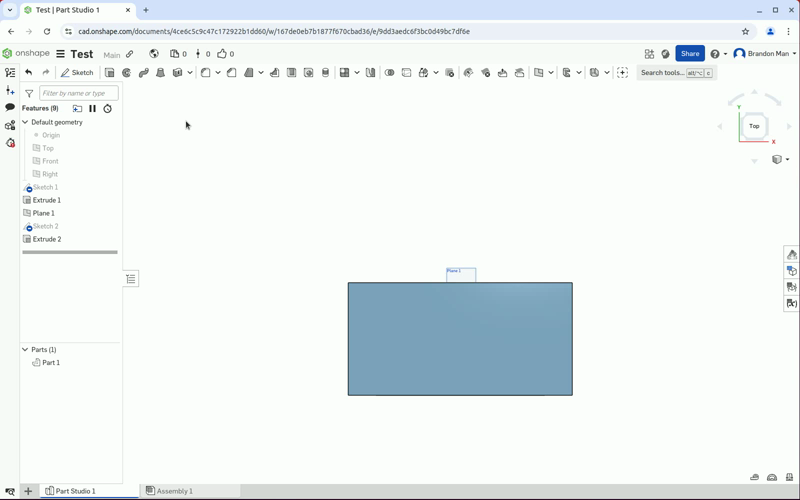
key(up, 3)
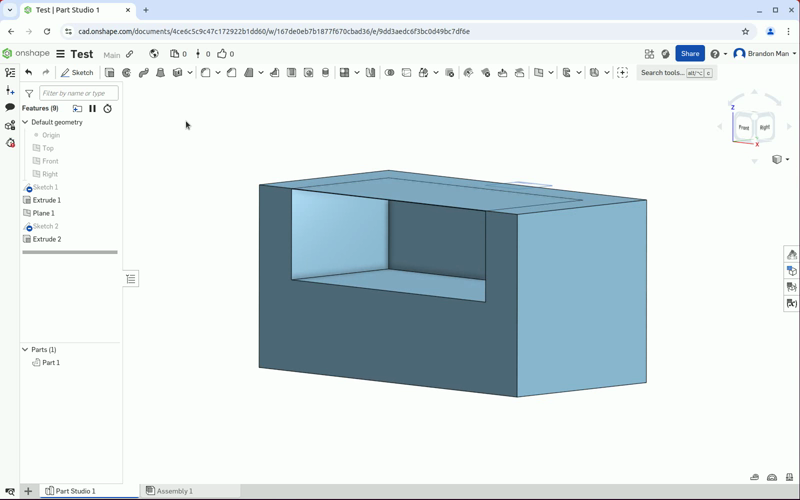
key(left, 3)
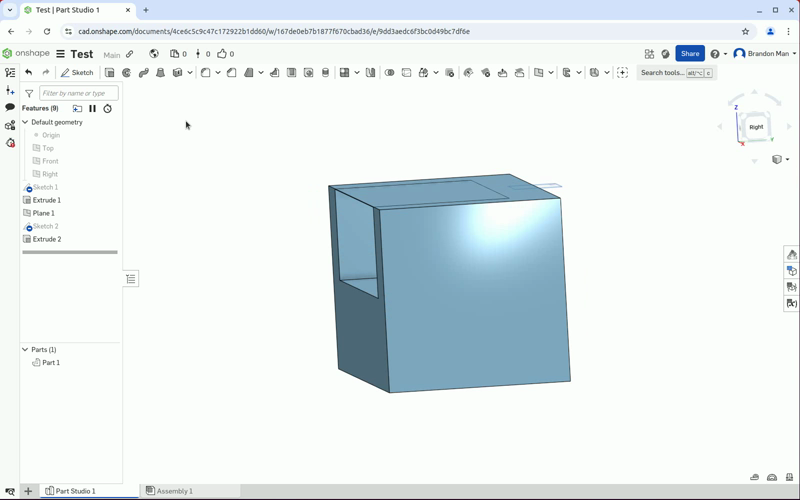
key(right, 3)
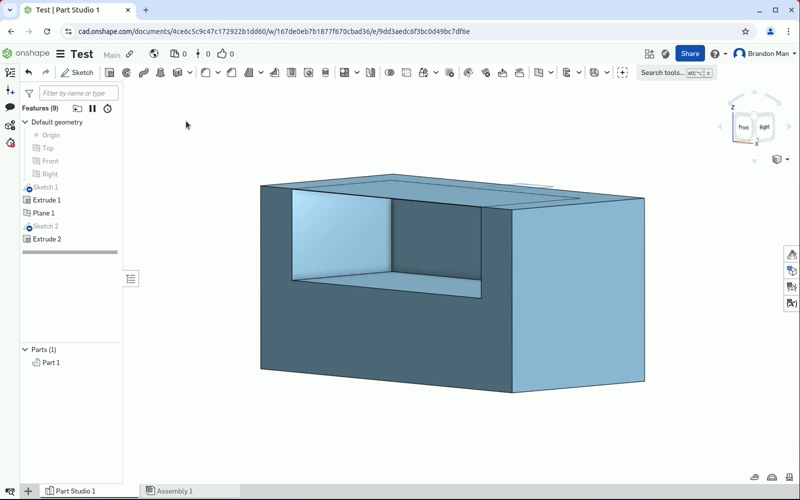
key(down, 3)
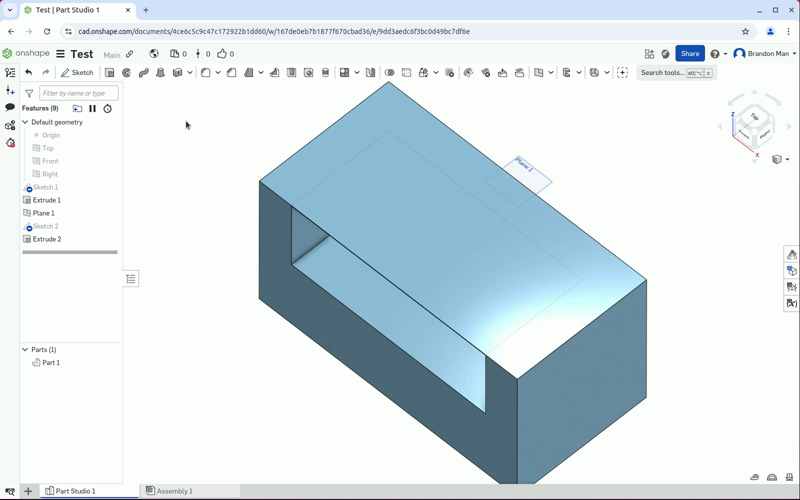
mouse_move(73, 189)
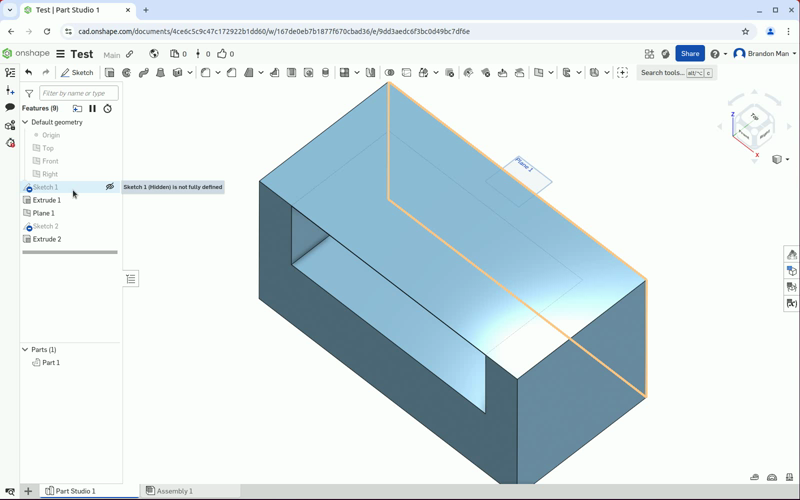
click(73, 189)